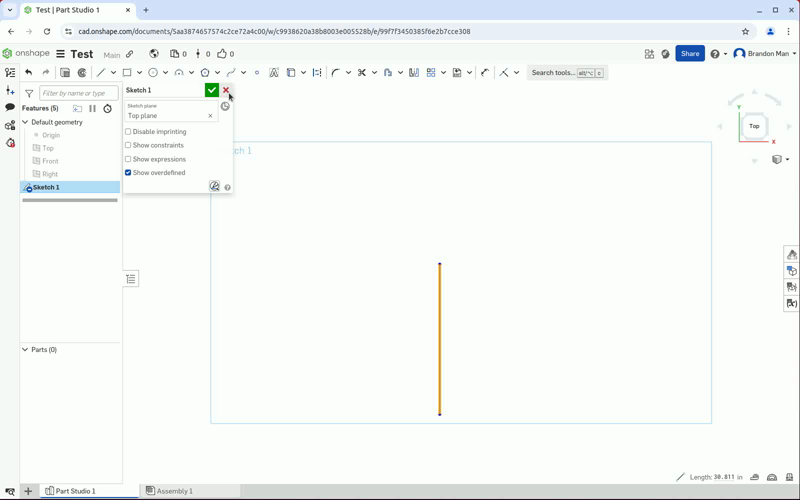
key(shift+h)
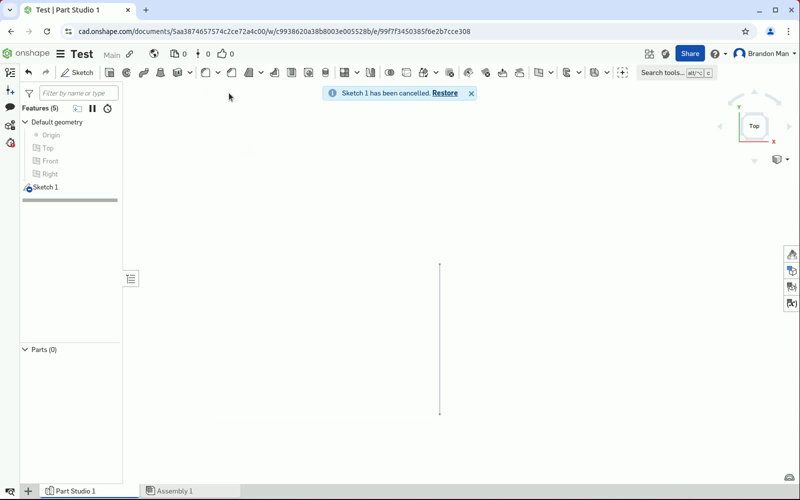
key(shift+s)
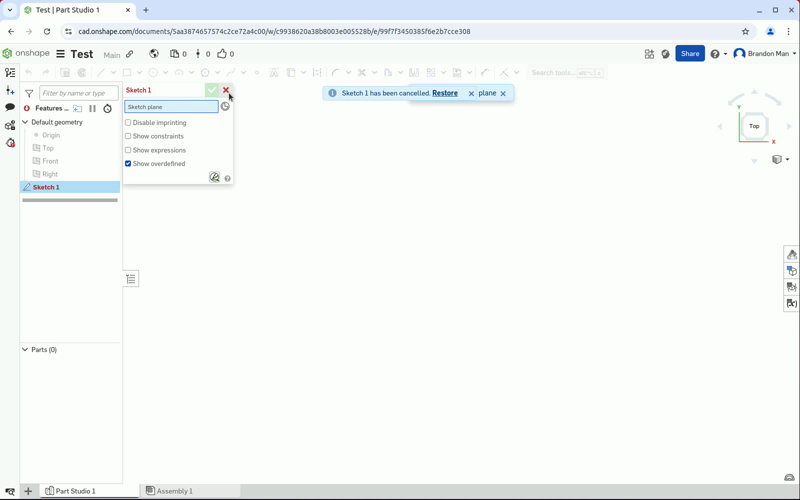
mouse_move(73, 150)
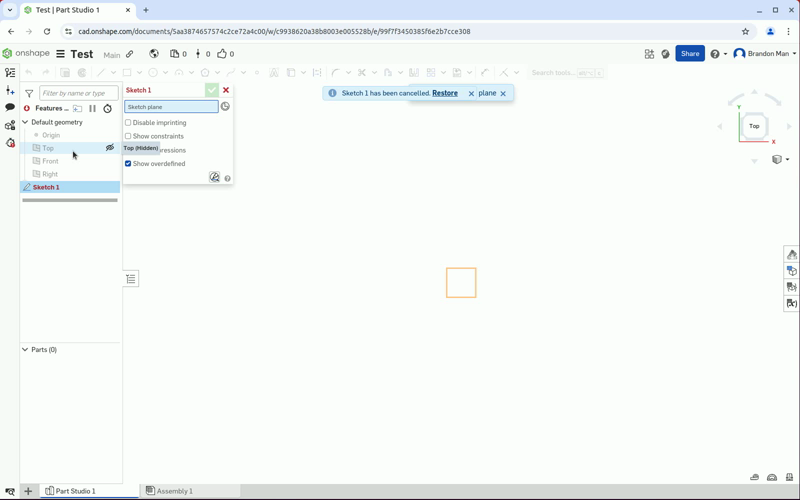
click(73, 150)
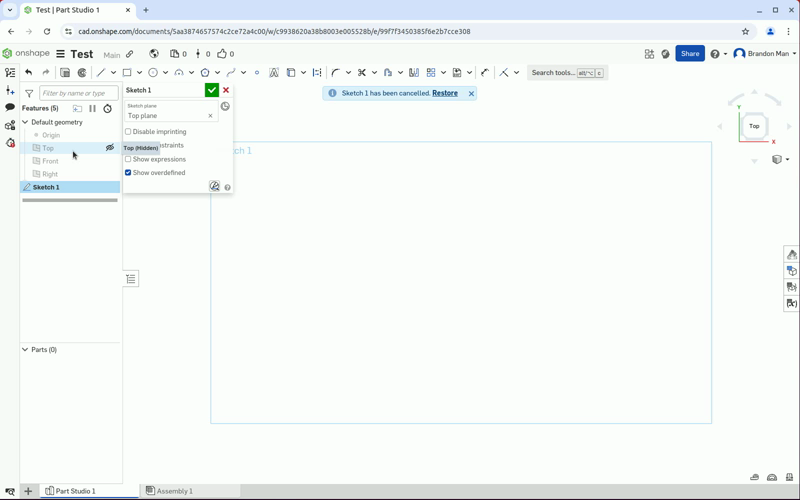
mouse_move(73, 352)
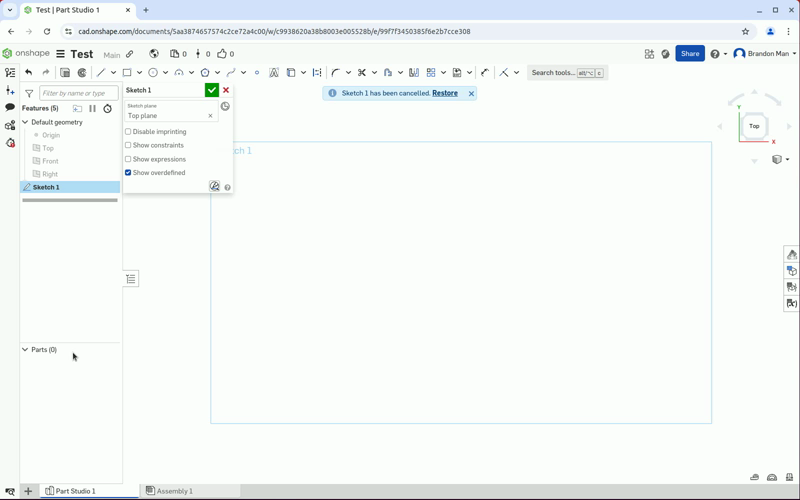
key(y)
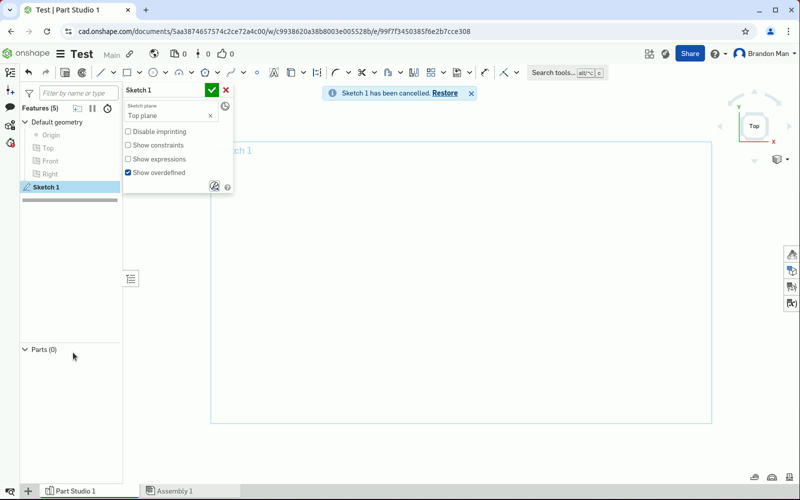
key(l)
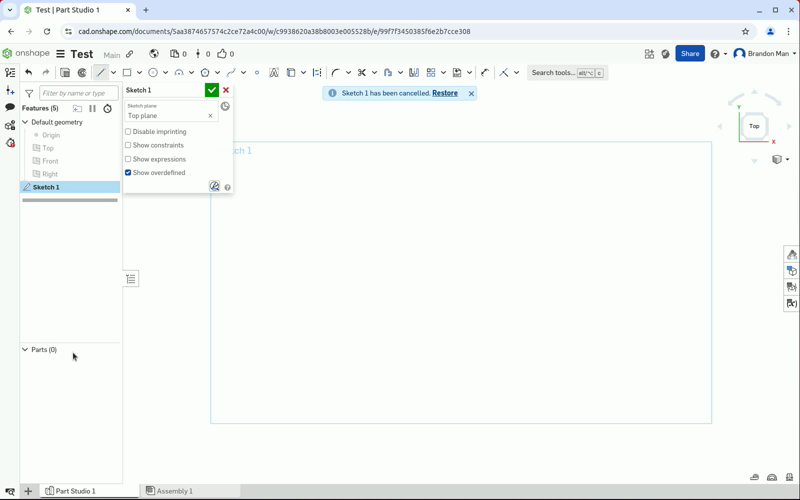
key_down(shift)
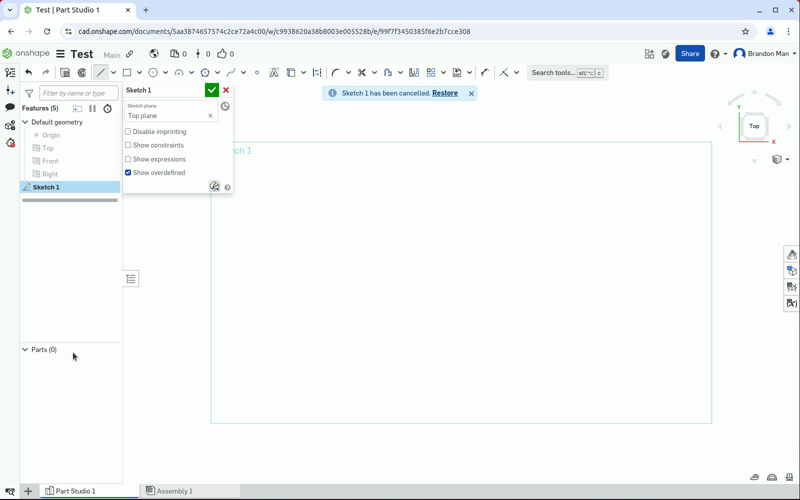
mouse_move(348, 284)
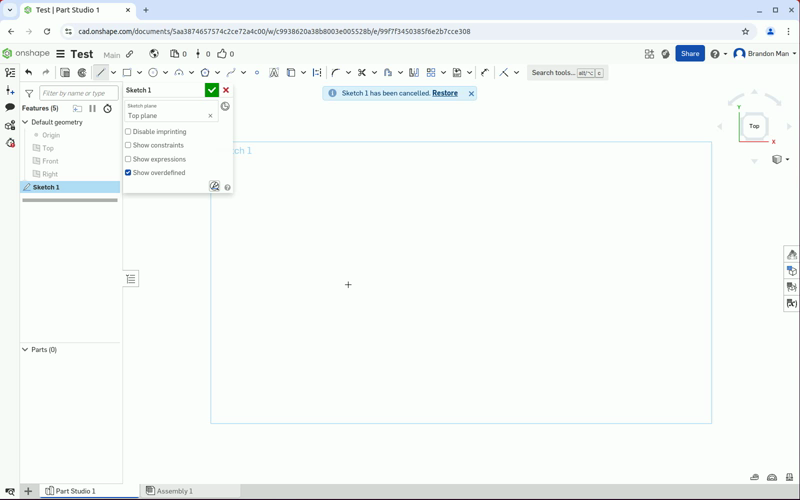
click(348, 284)
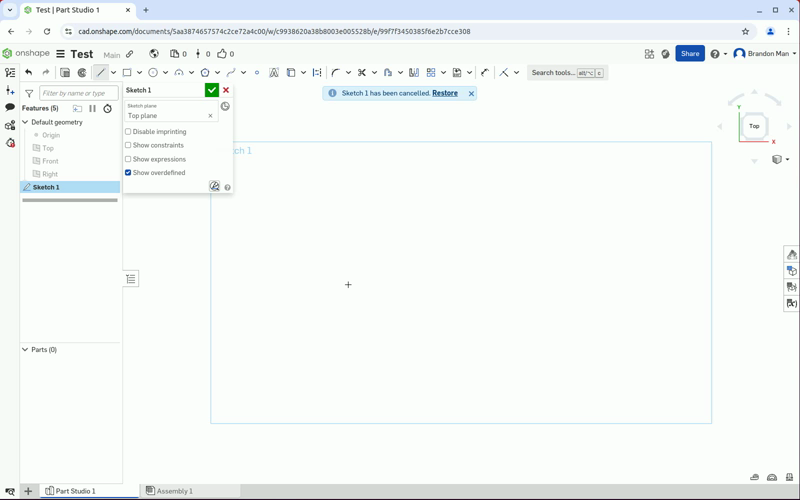
key_up(shift)
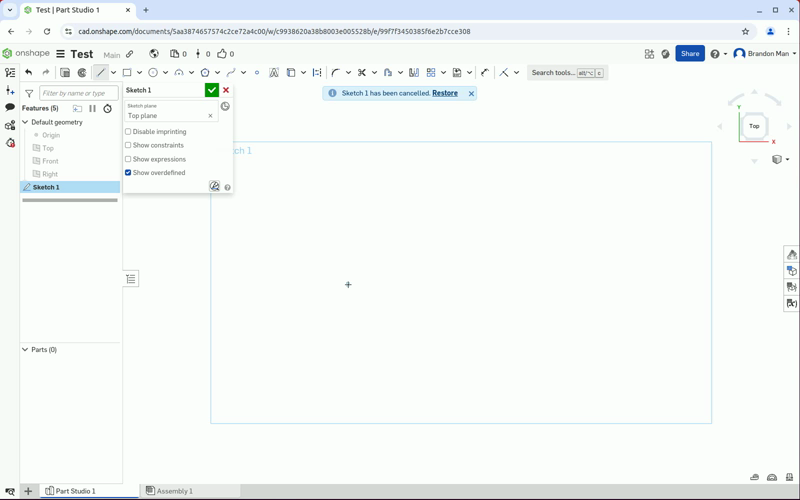
key_down(shift)
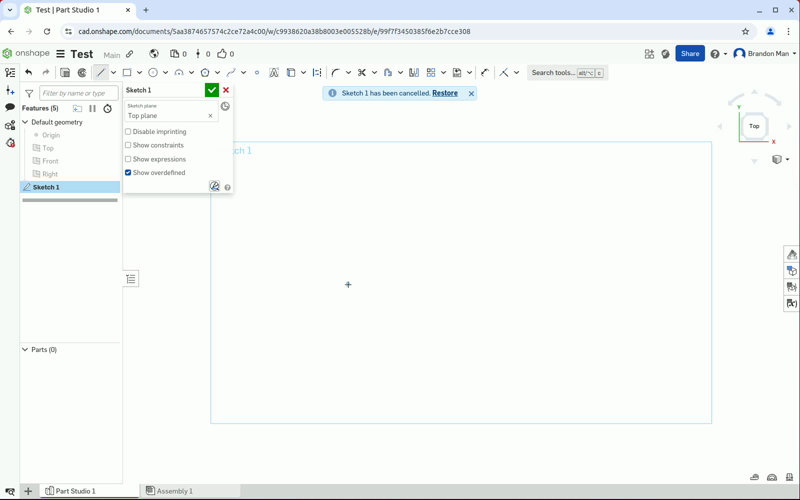
mouse_move(404, 380)
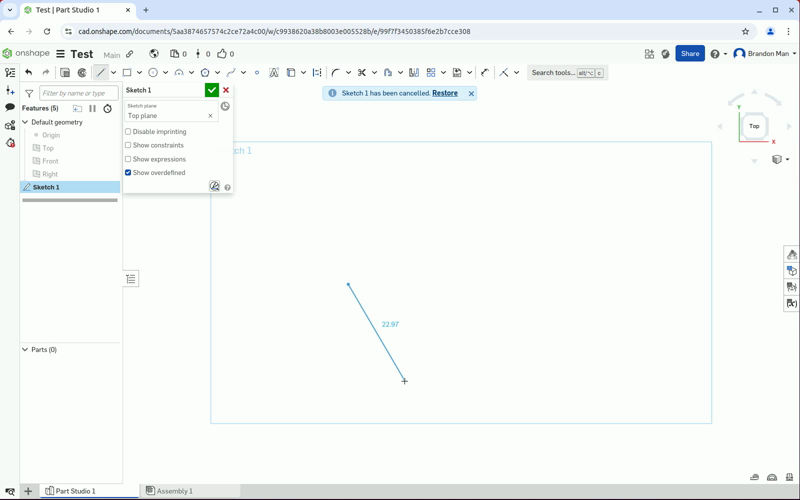
click(404, 380)
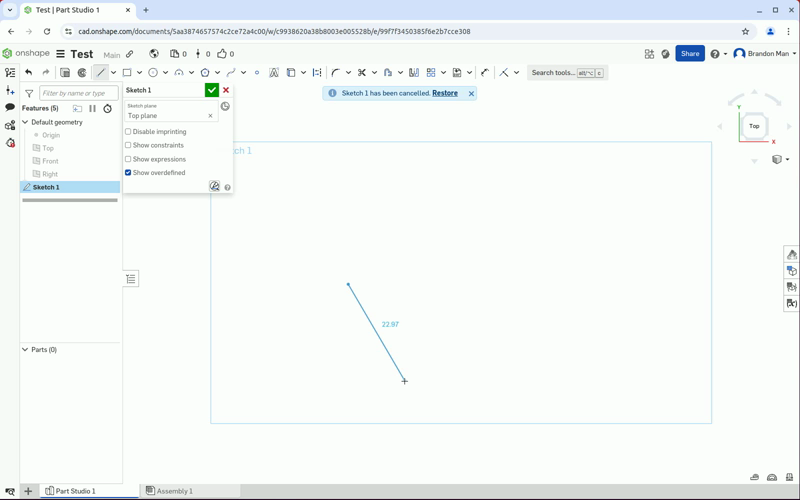
key_up(shift)
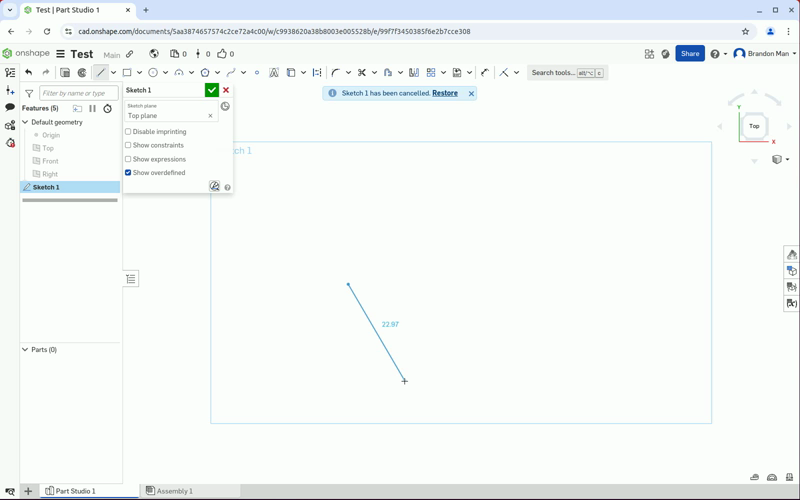
key_down(shift)
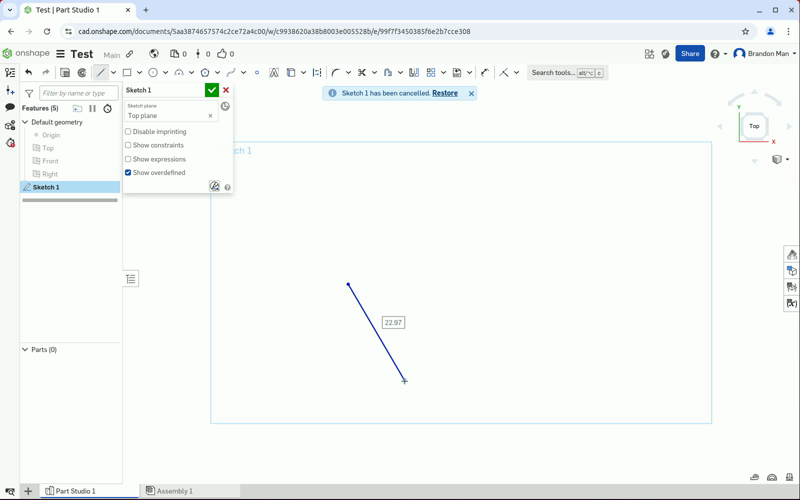
mouse_move(515, 380)
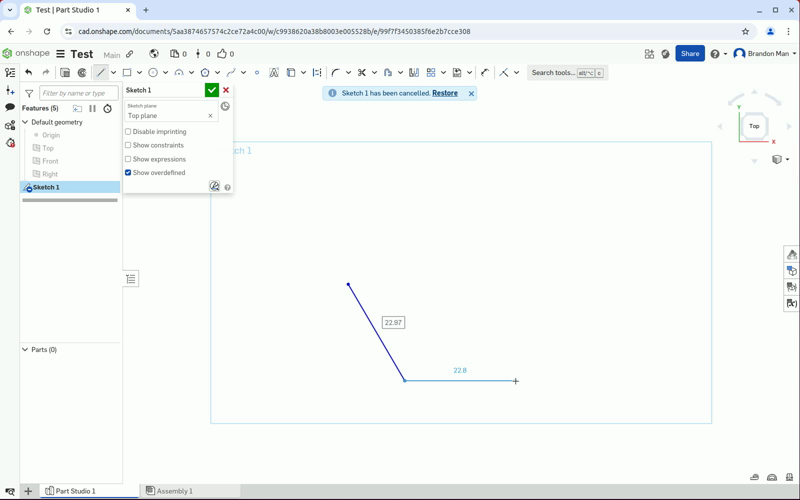
click(515, 380)
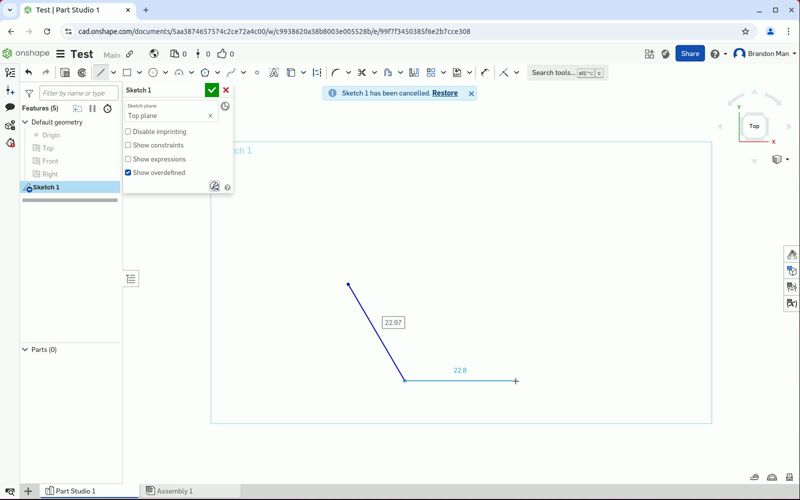
key_up(shift)
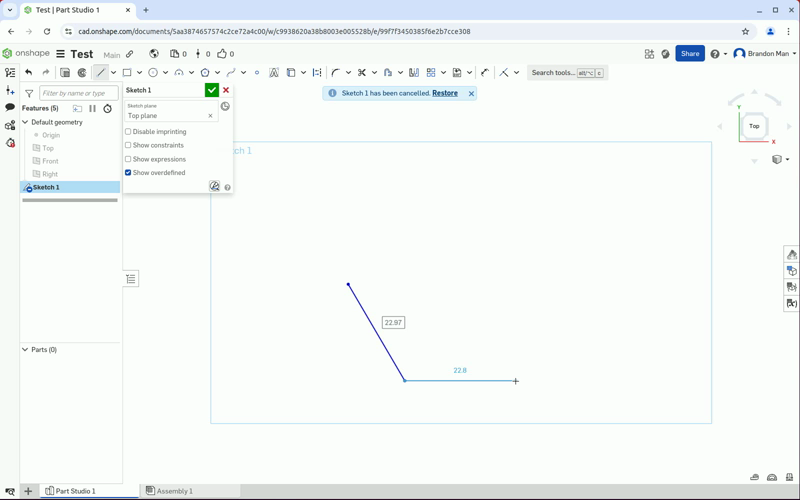
key_down(shift)
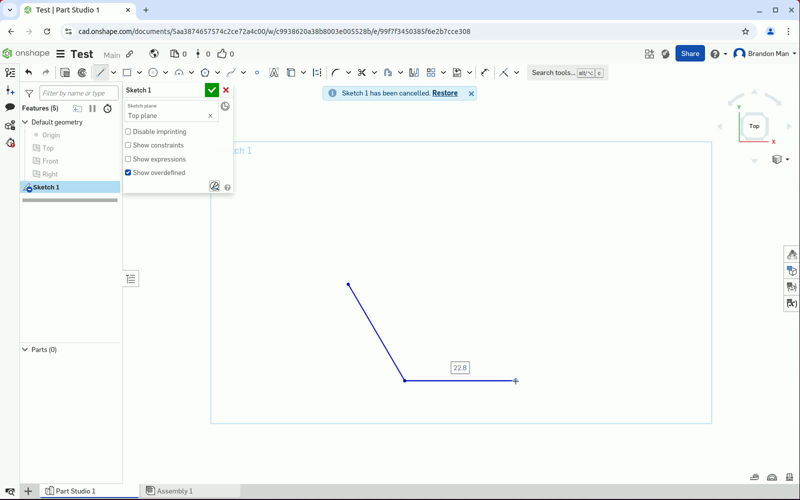
mouse_move(572, 284)
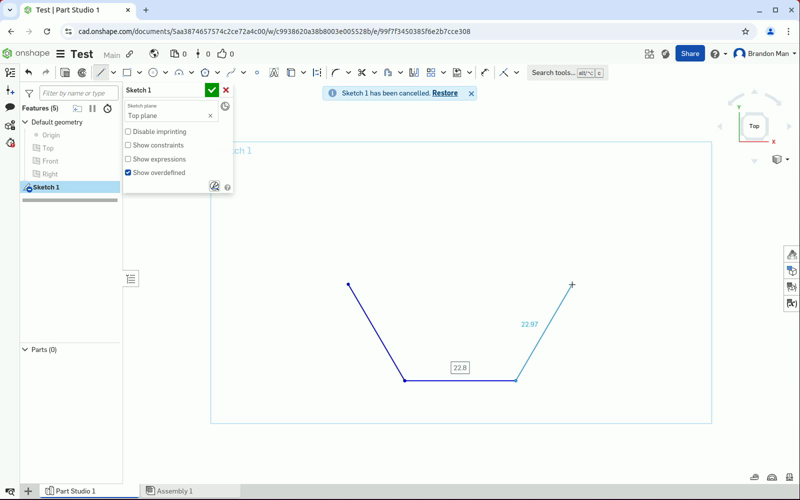
click(572, 284)
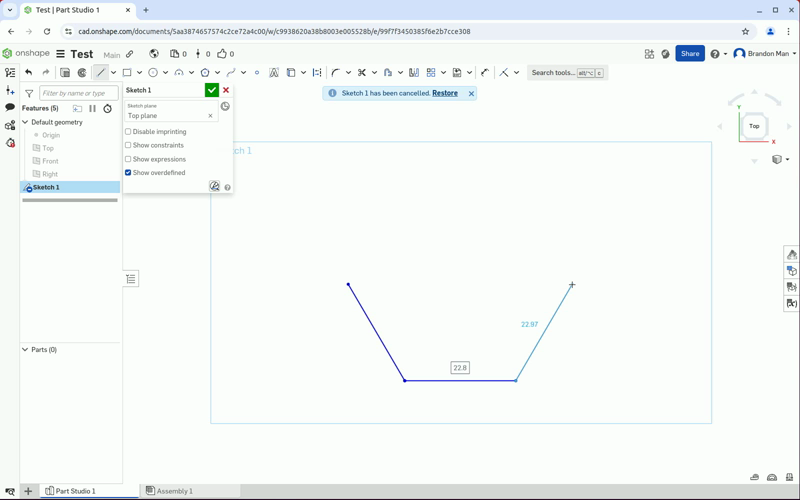
key_up(shift)
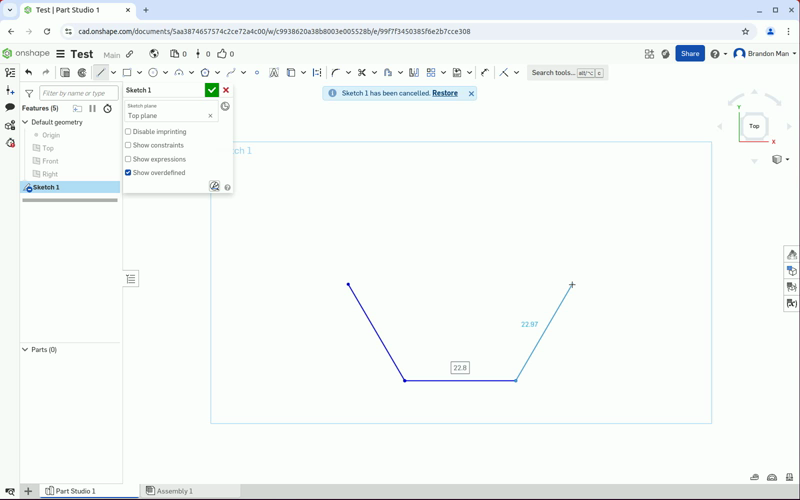
key_down(shift)
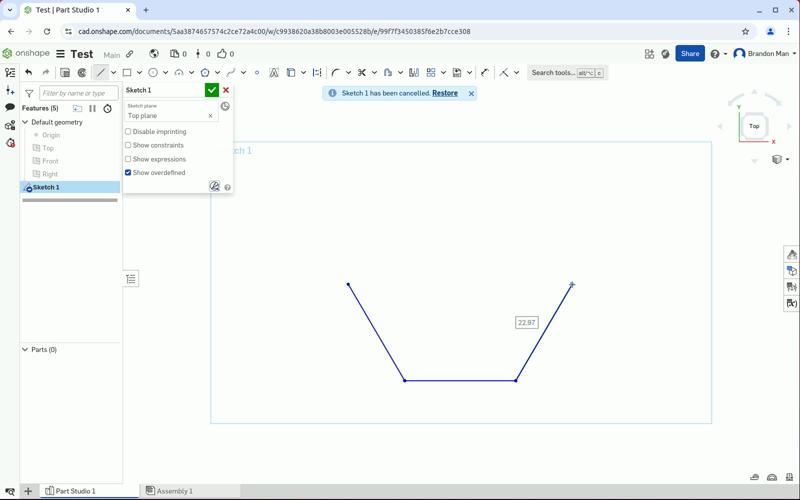
mouse_move(515, 185)
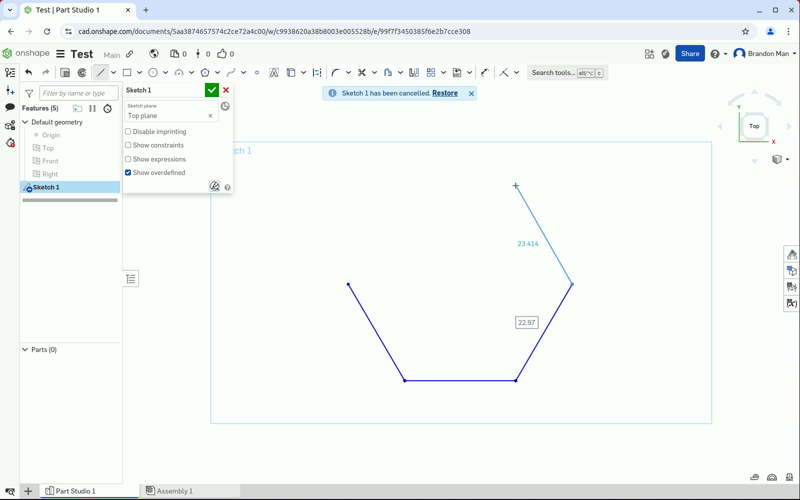
click(515, 185)
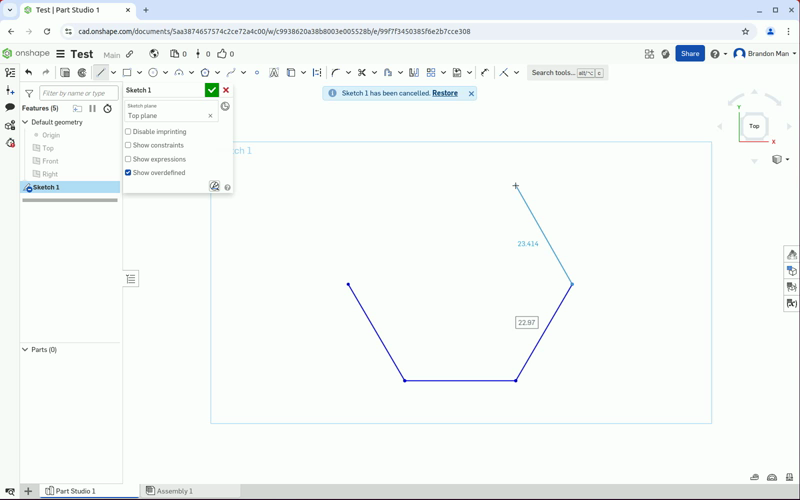
key_up(shift)
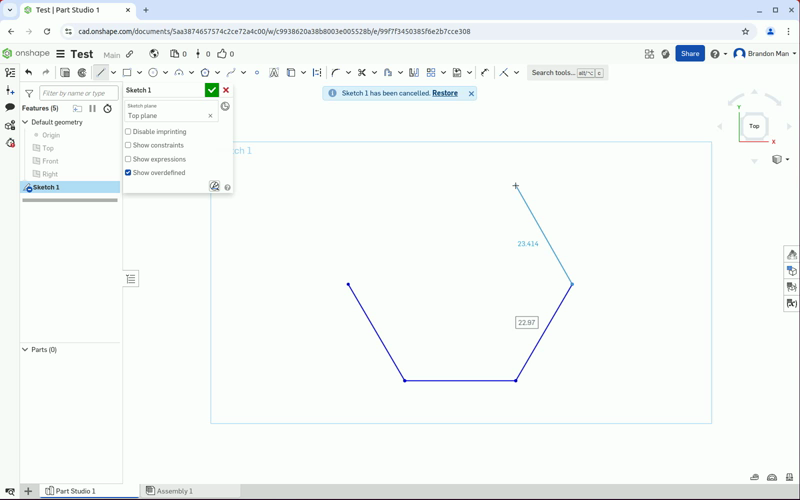
key_down(shift)
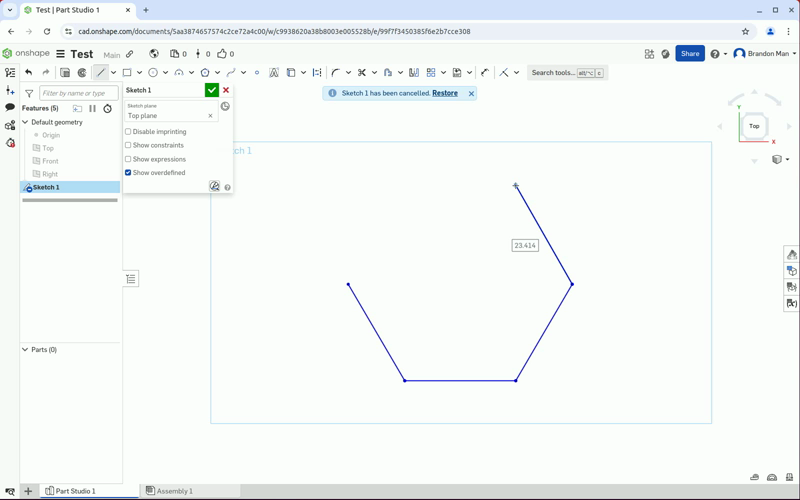
mouse_move(404, 187)
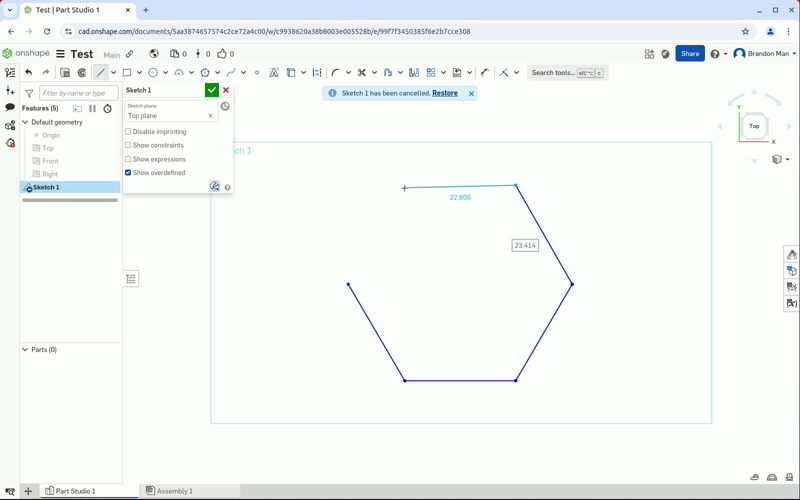
click(404, 187)
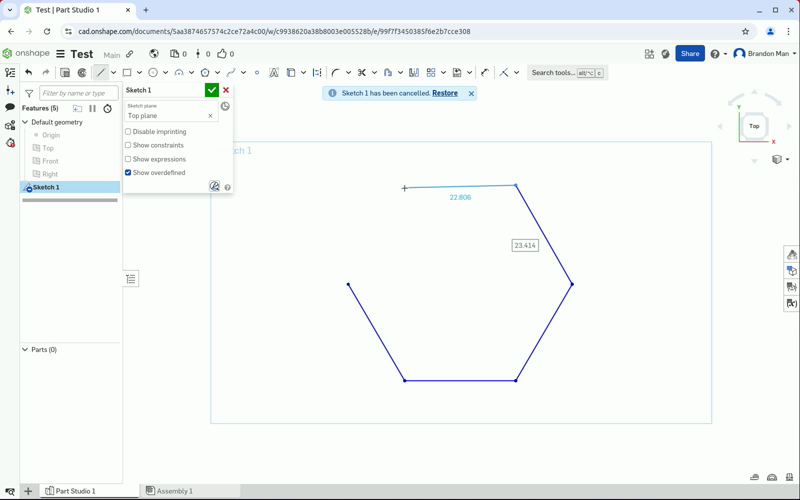
key_up(shift)
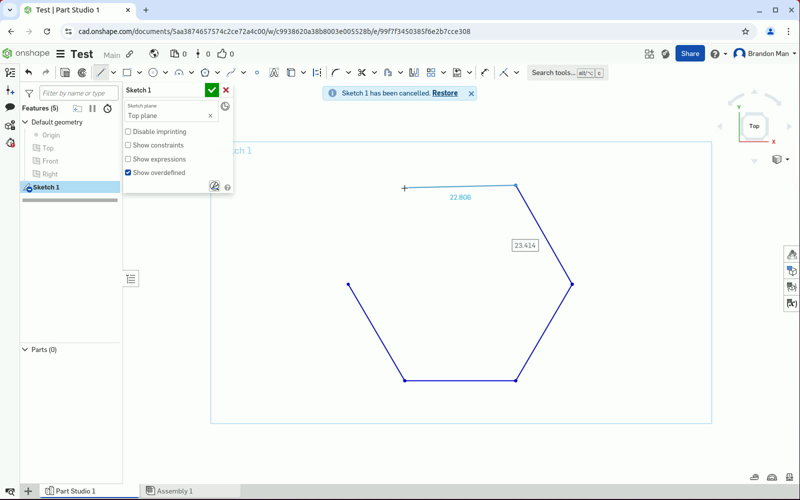
key_down(shift)
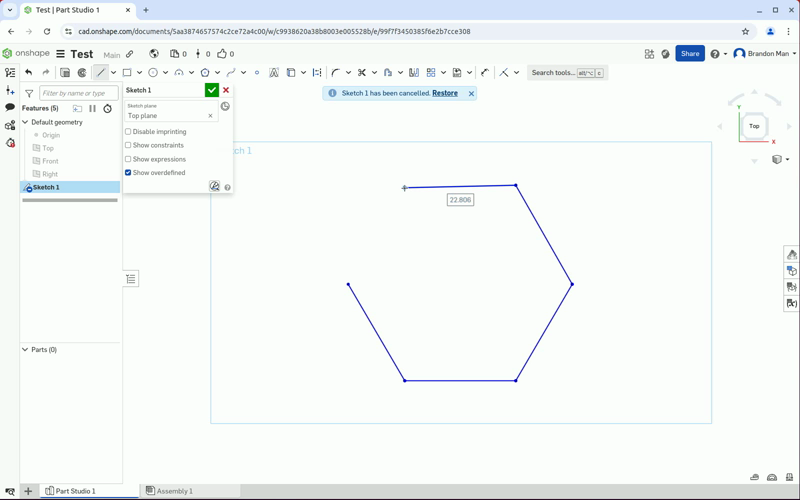
mouse_move(348, 284)
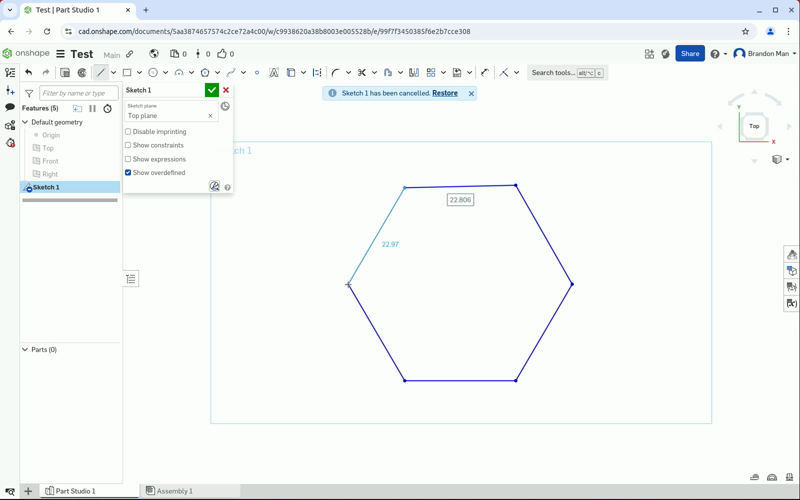
key_up(shift)
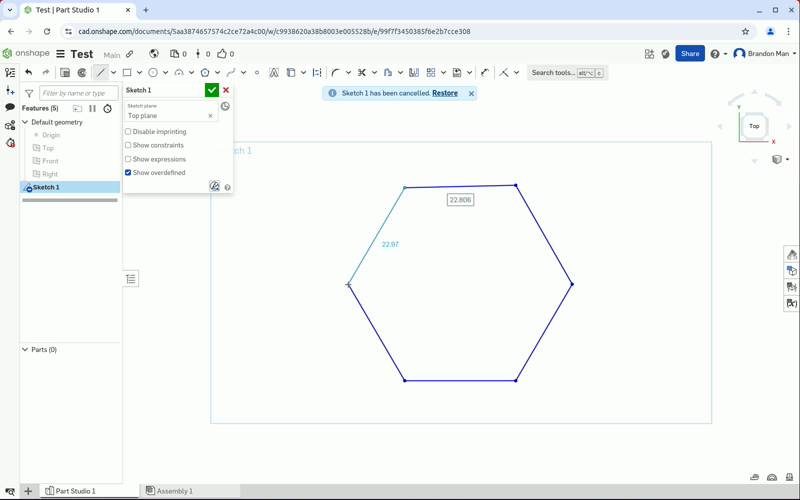
click(348, 284)
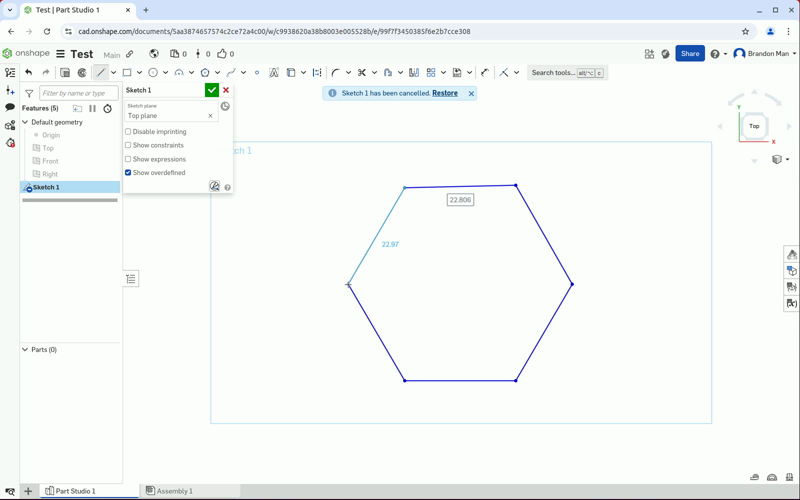
key(esc)
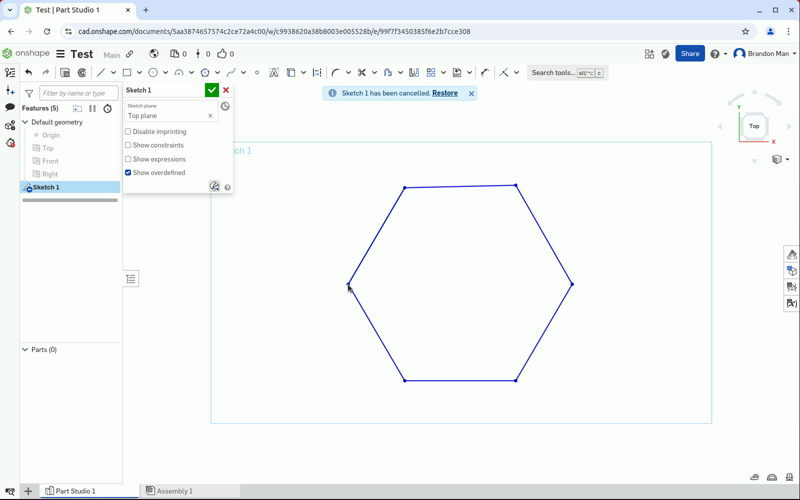
mouse_move(470, 211)
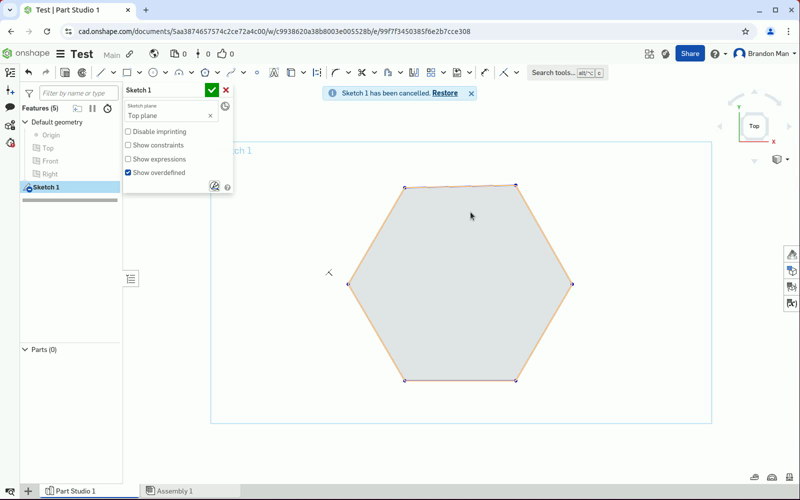
click(470, 211)
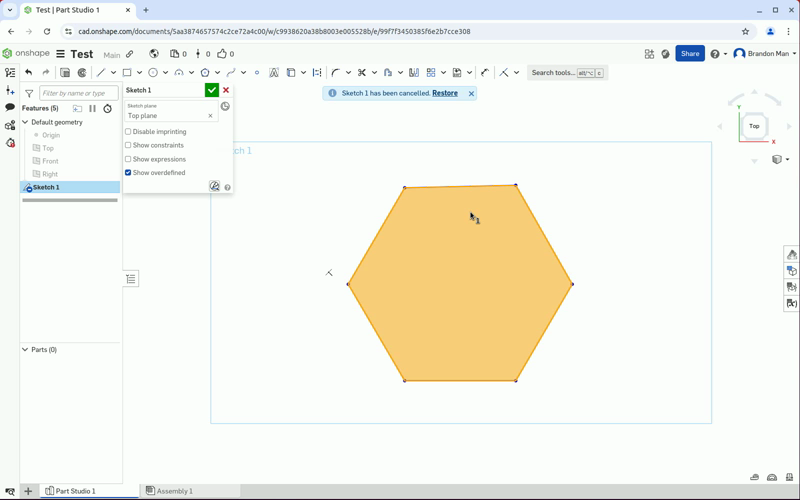
mouse_move(73, 352)
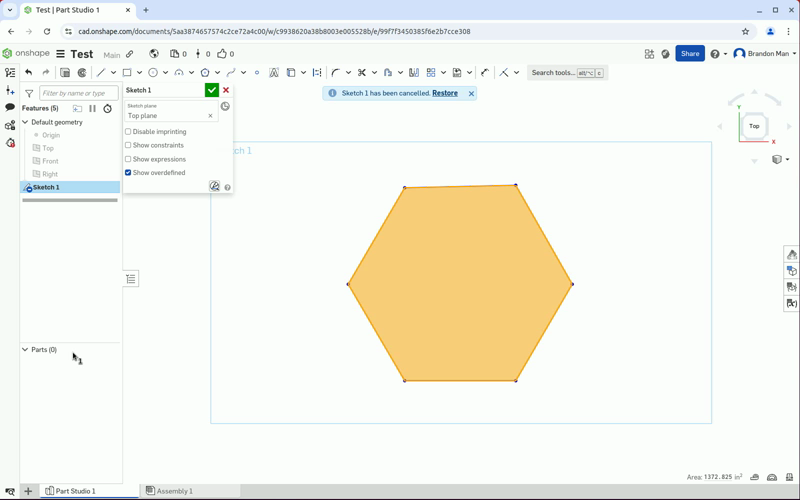
key(shift+y)
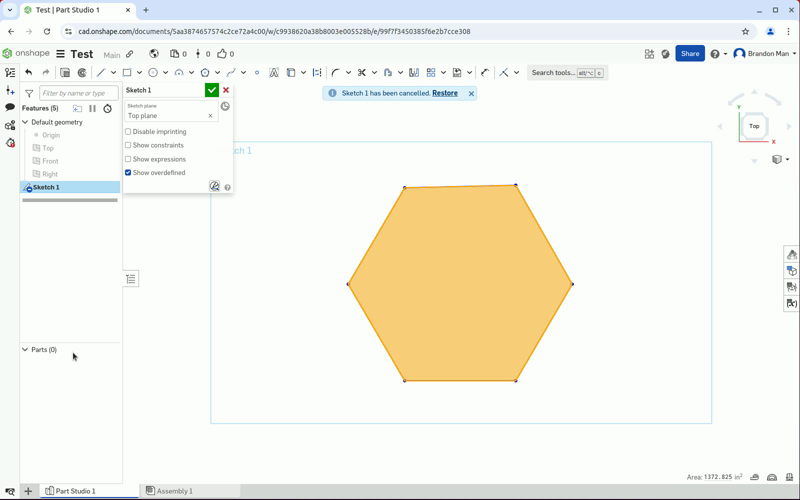
key(shift+e)
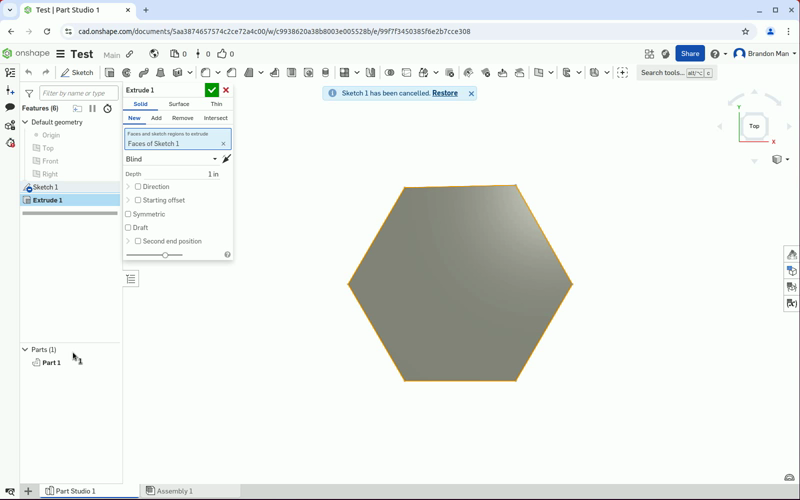
mouse_move(143, 106)
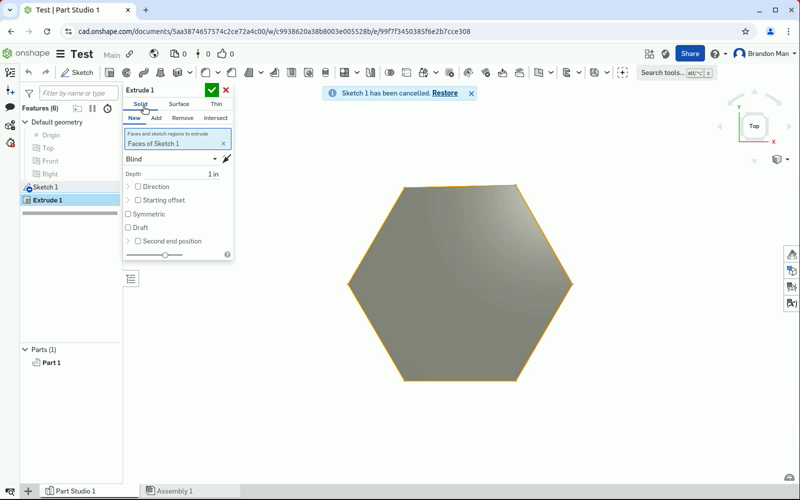
click(143, 106)
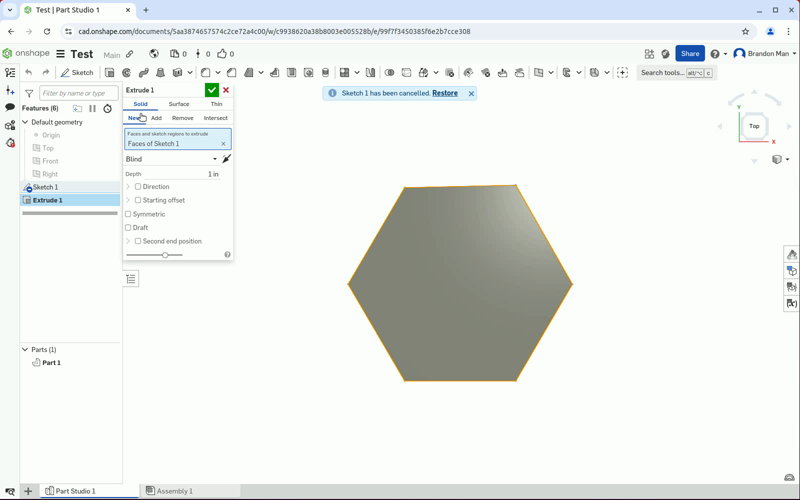
mouse_move(137, 120)
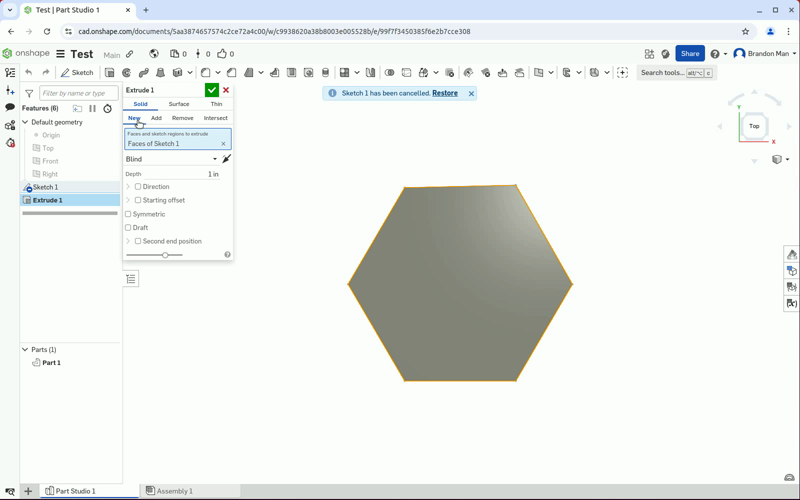
click(137, 120)
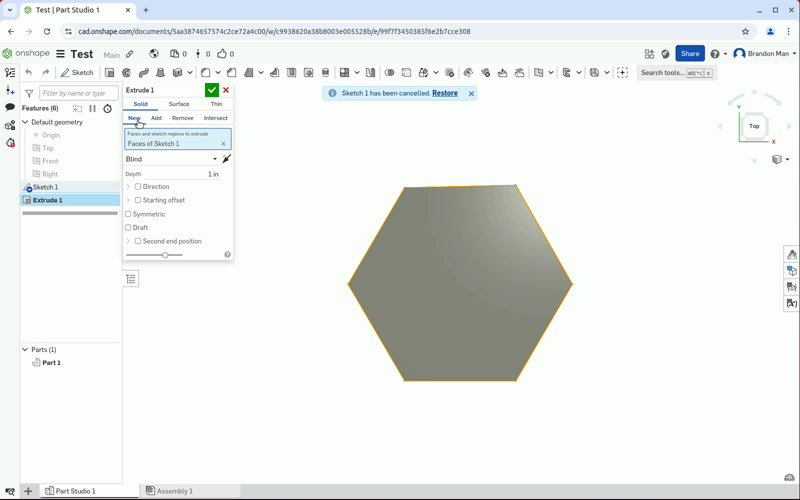
key(tab, 4)
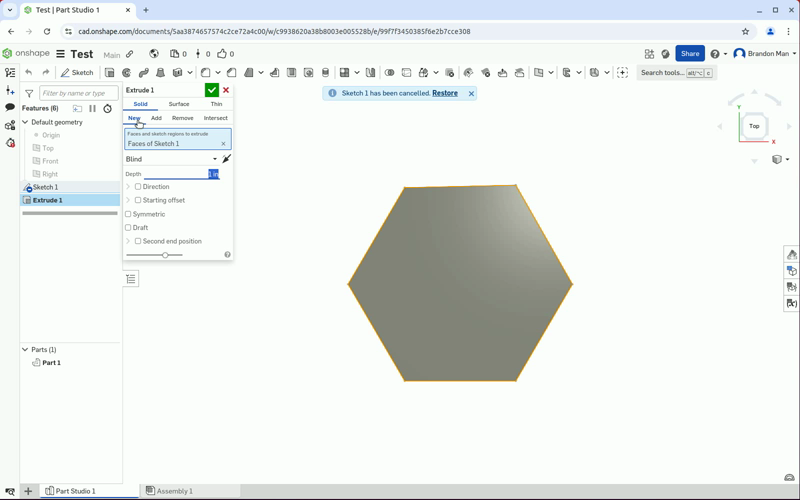
text(8.906)
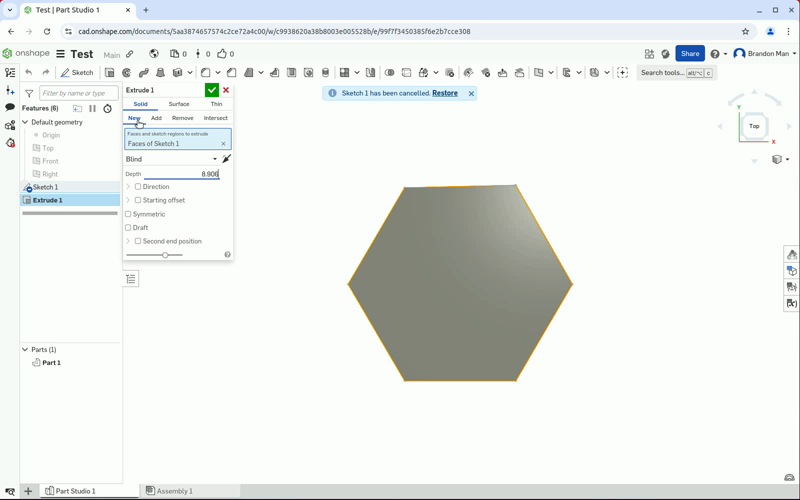
key(enter)
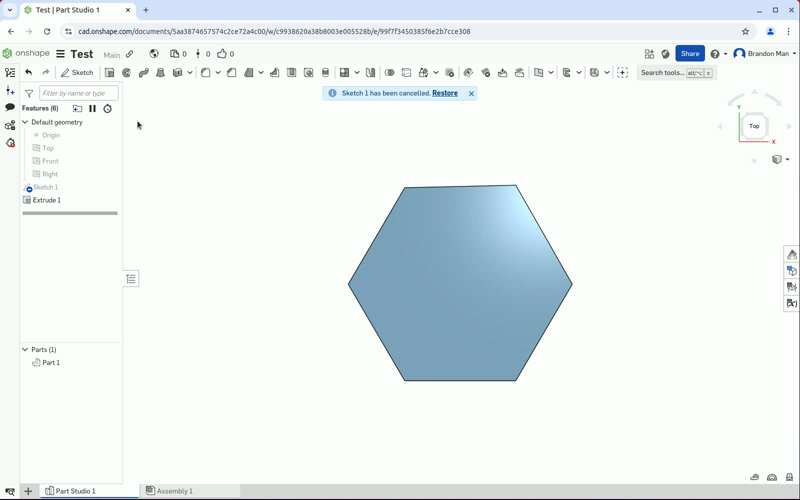
key(shift+h)
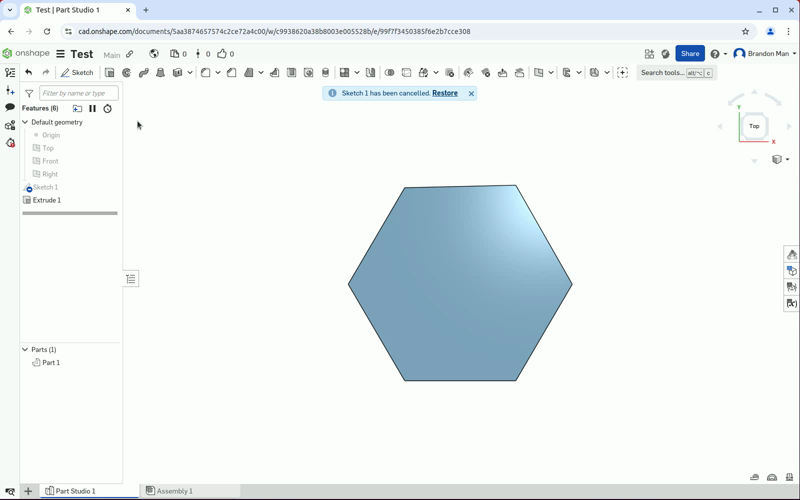
key(shift+h)
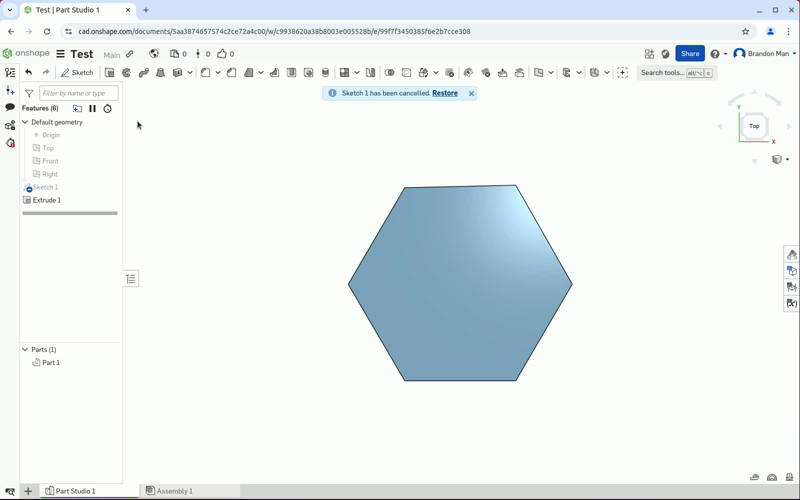
mouse_move(73, 189)
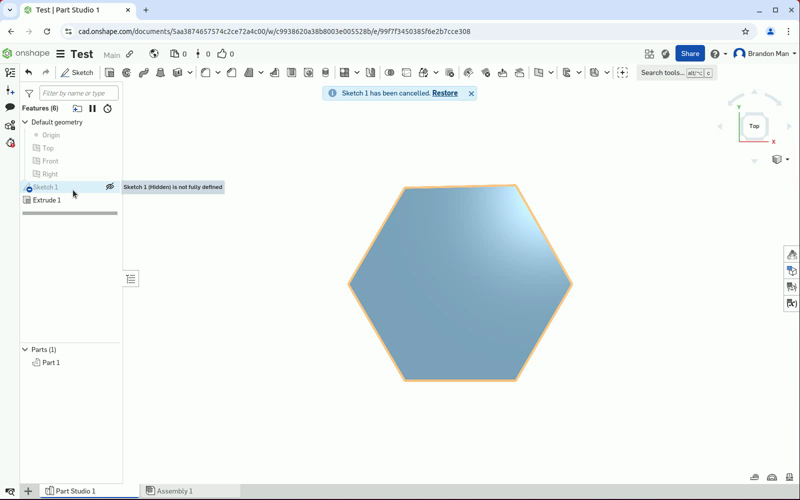
click(73, 189)
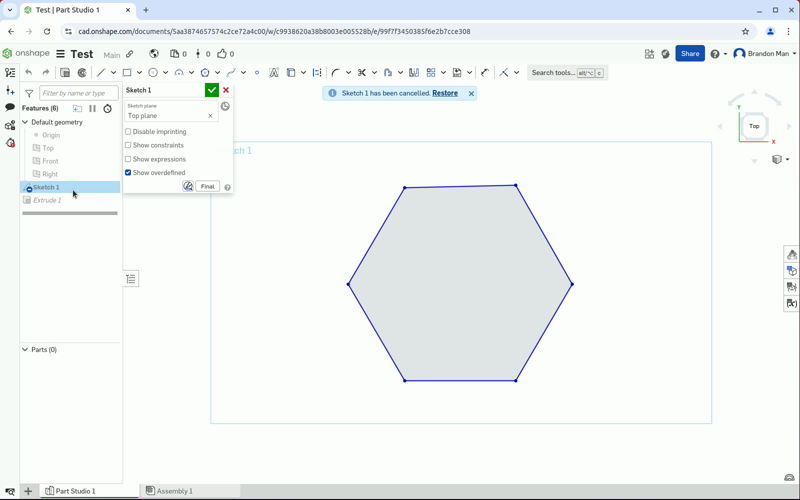
mouse_move(229, 92)
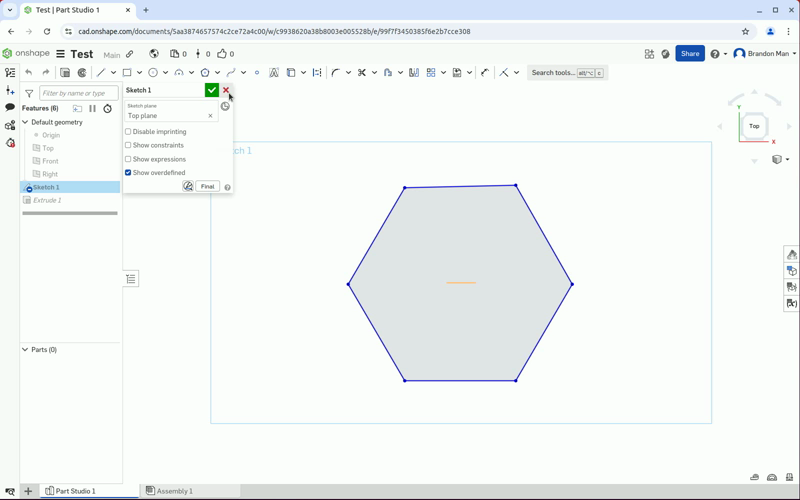
click(229, 92)
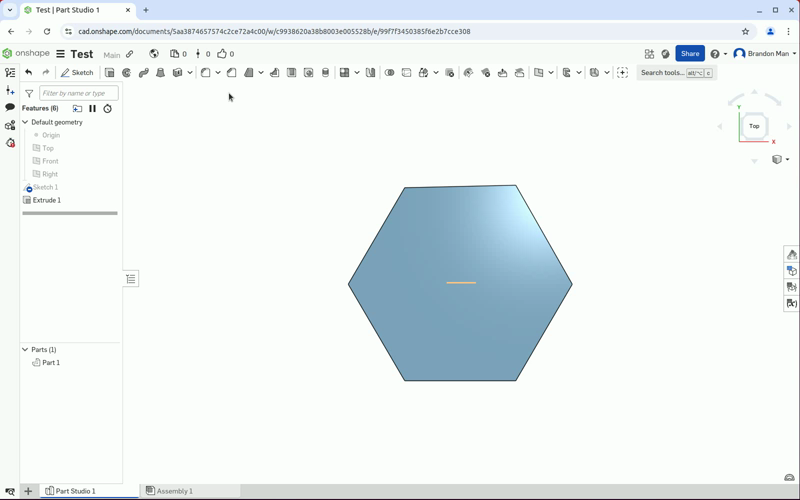
mouse_move(541, 75)
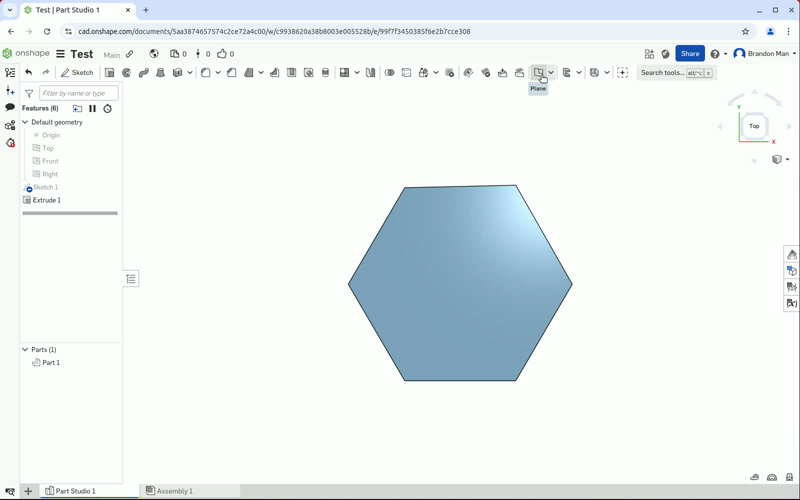
click(541, 75)
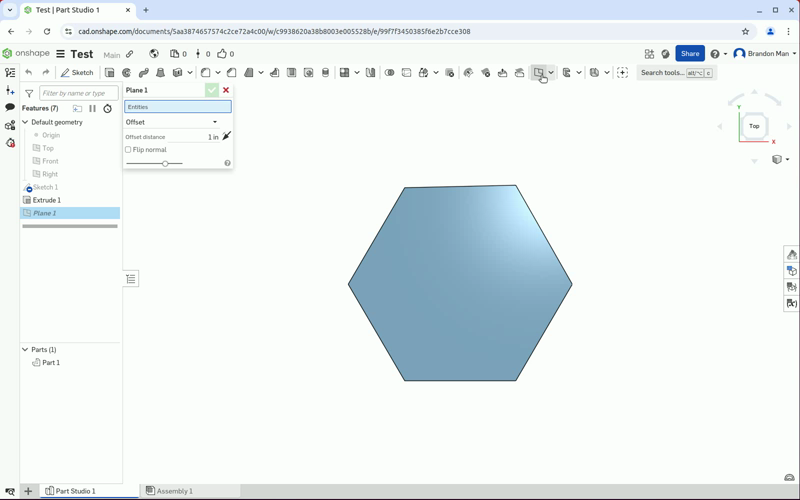
mouse_move(73, 150)
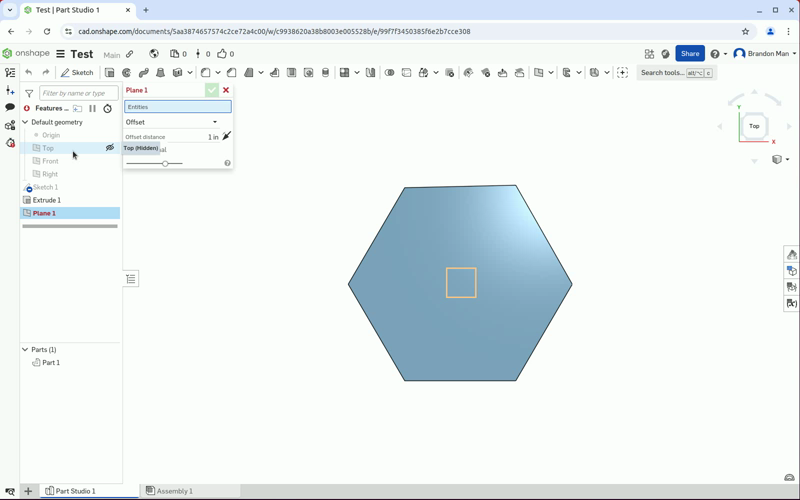
click(73, 150)
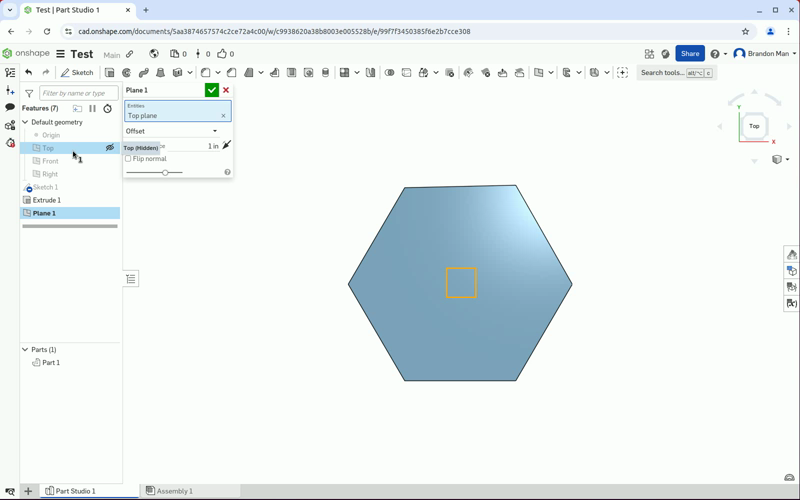
key(tab, 2)
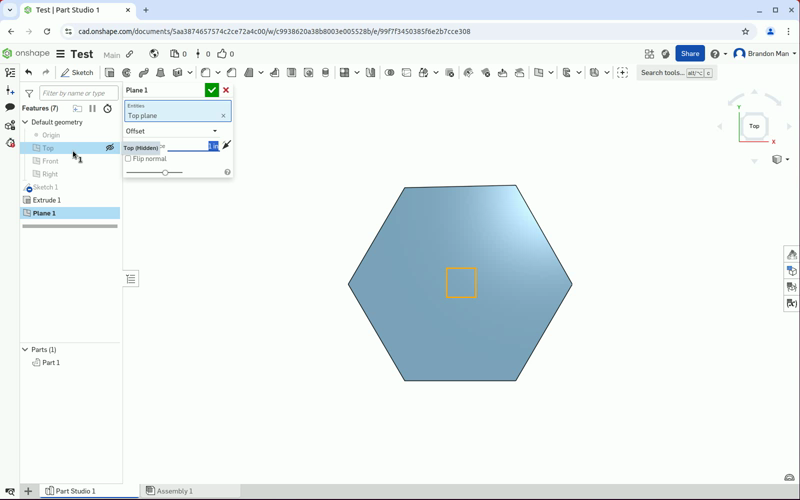
text(8.904)
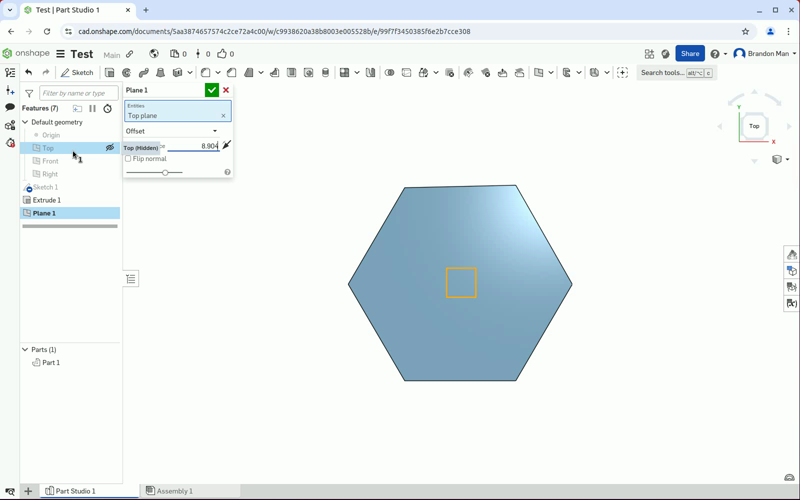
key(enter, 2)
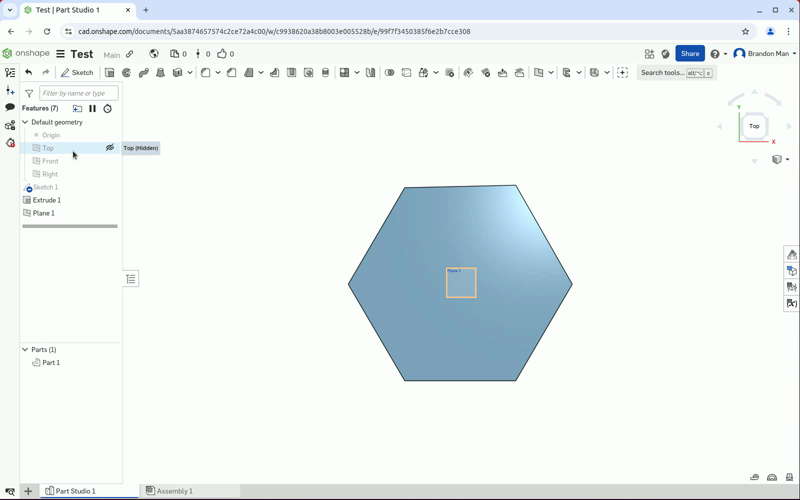
key(shift+s)
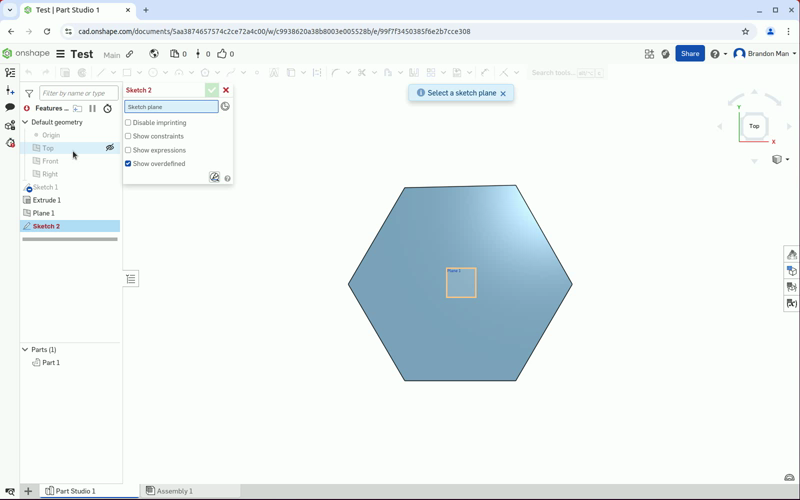
mouse_move(73, 215)
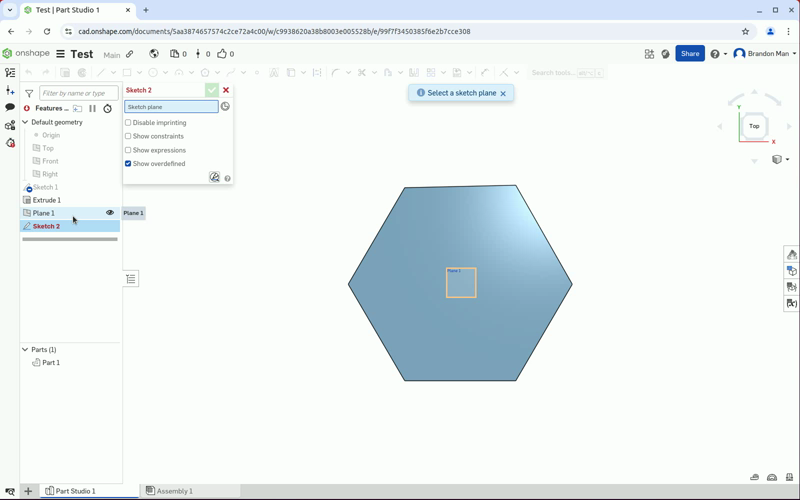
click(73, 215)
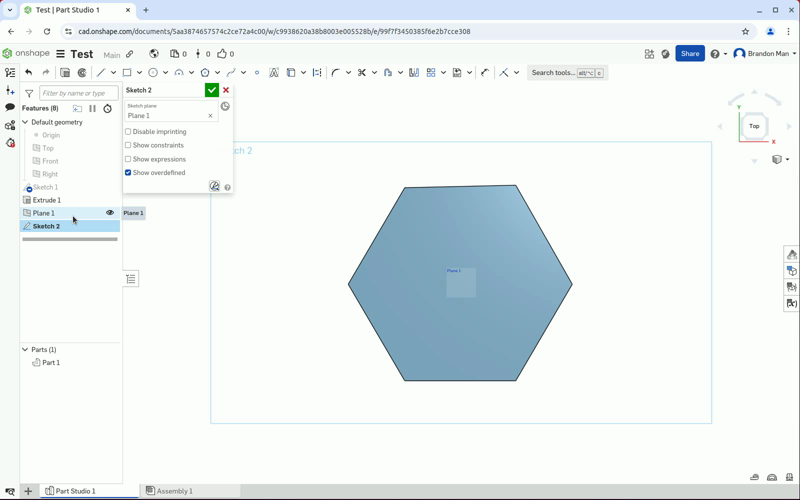
mouse_move(73, 352)
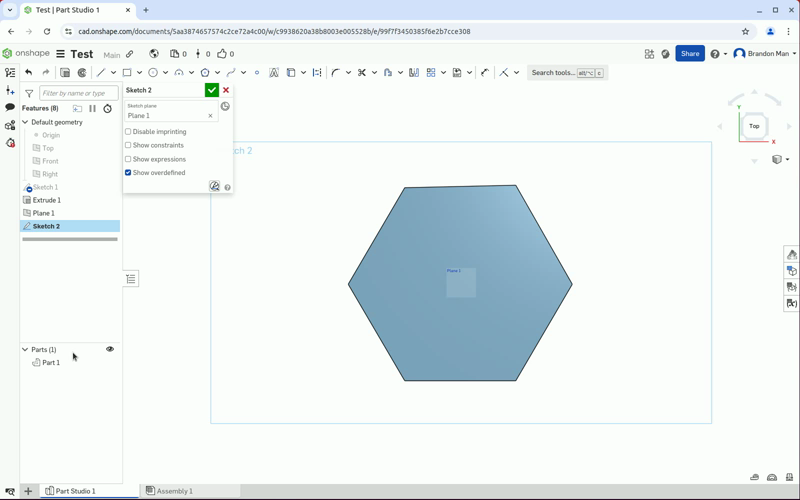
key(y)
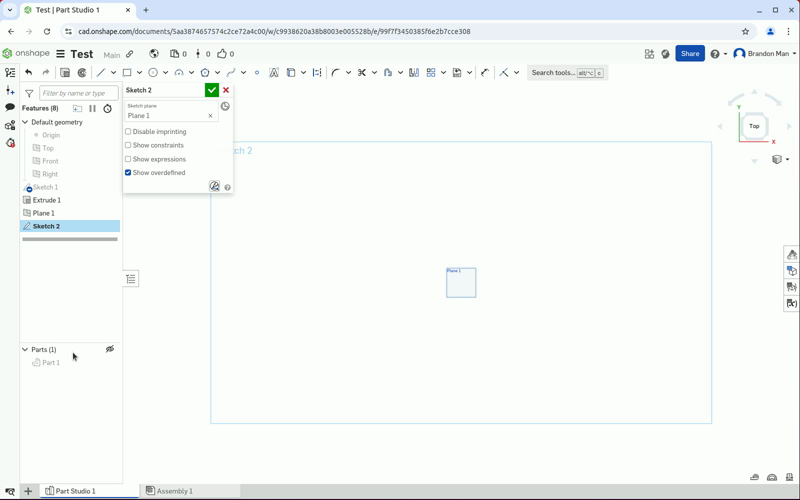
key(c)
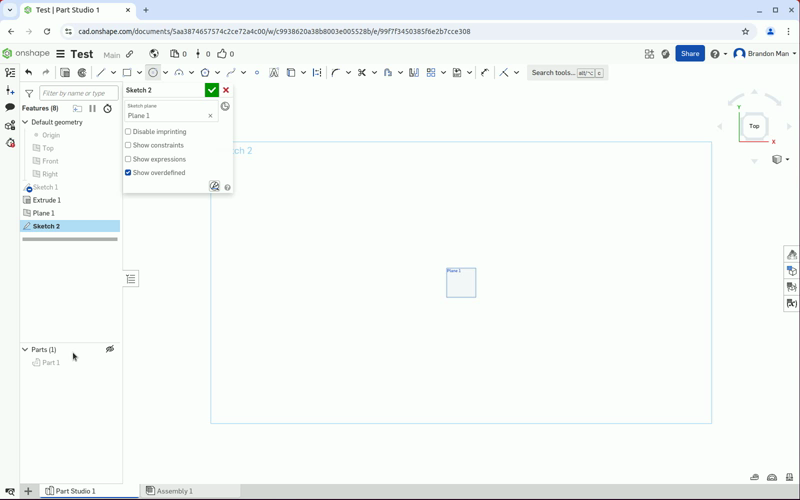
key_down(shift)
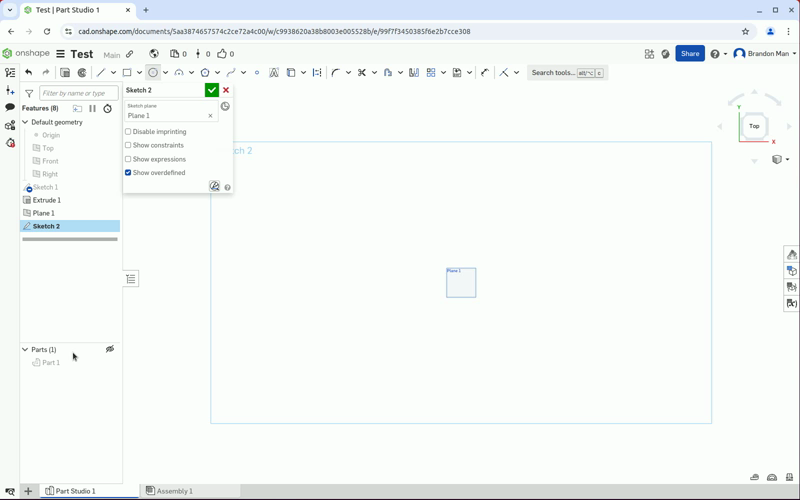
mouse_move(461, 282)
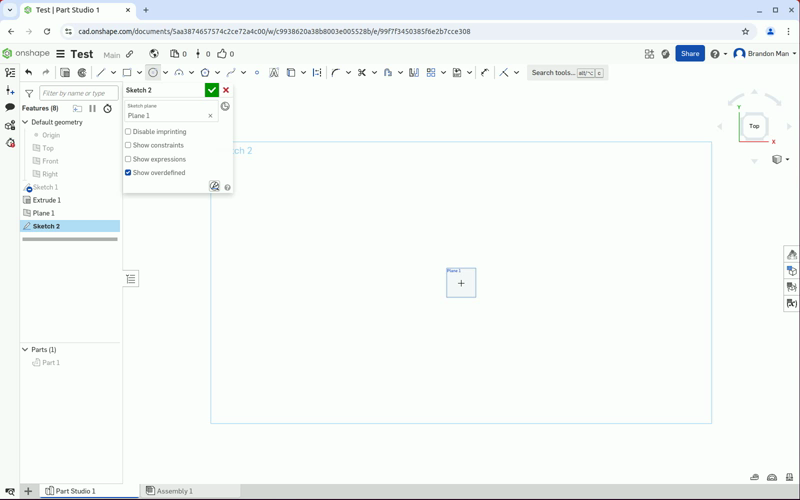
click(461, 282)
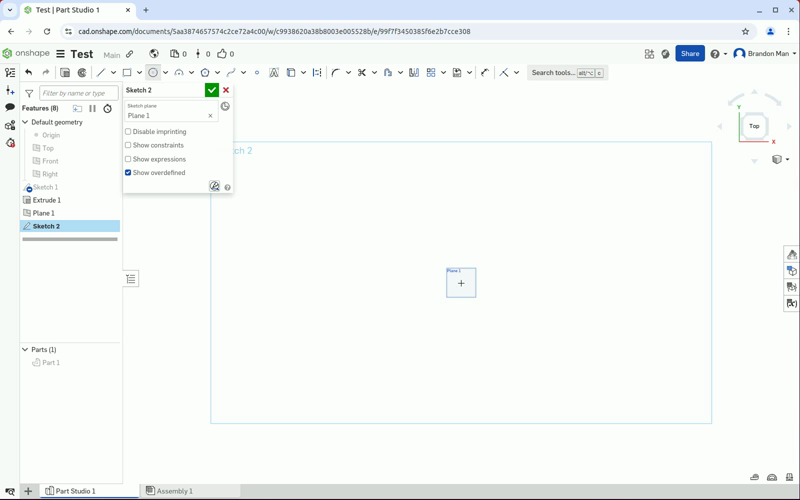
key_up(shift)
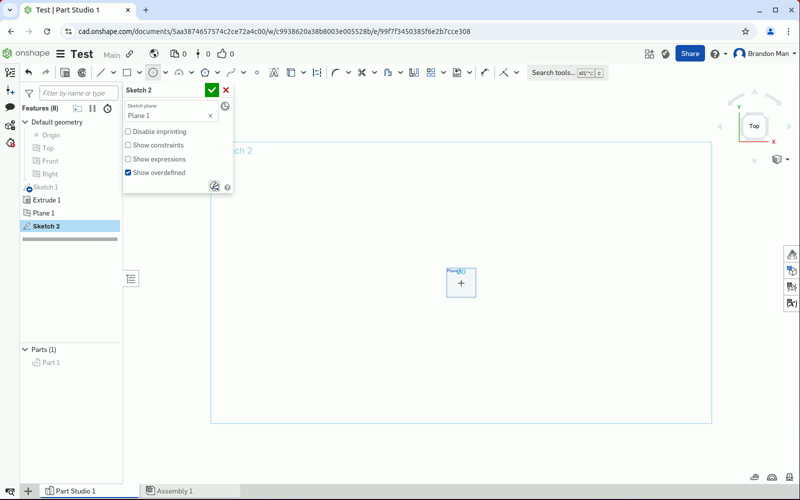
mouse_move(549, 282)
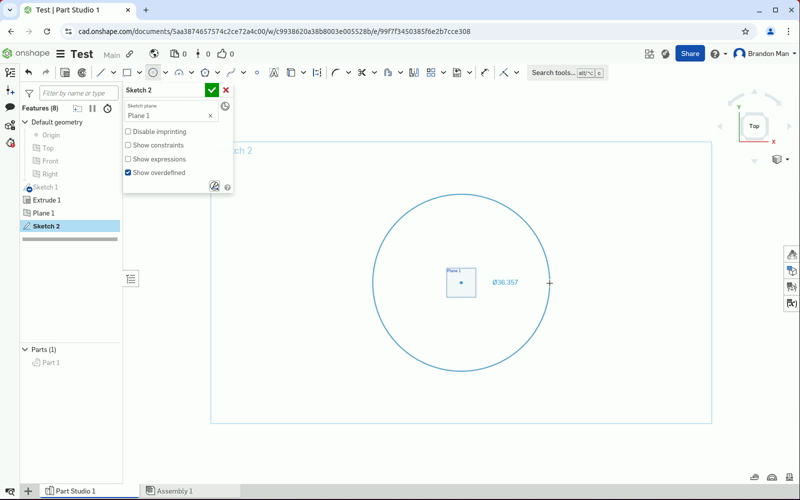
click(549, 282)
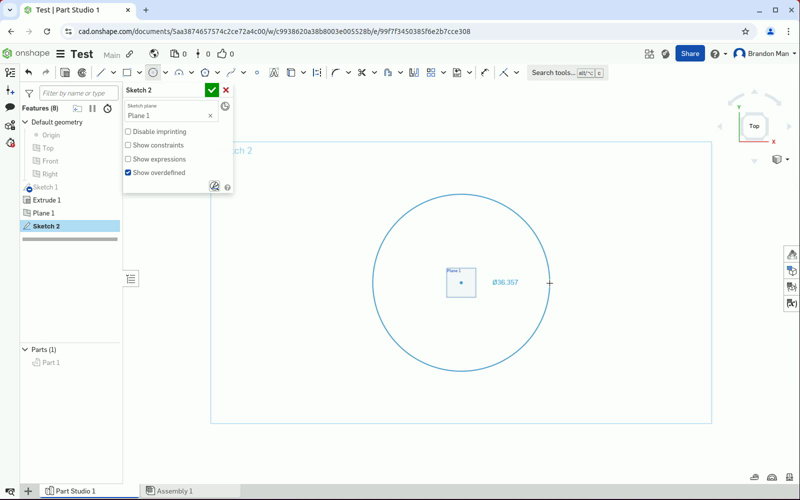
key(esc)
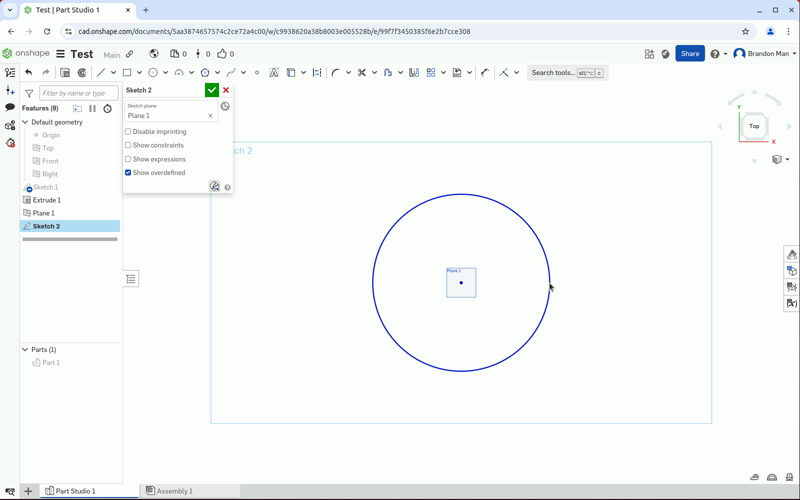
mouse_move(441, 300)
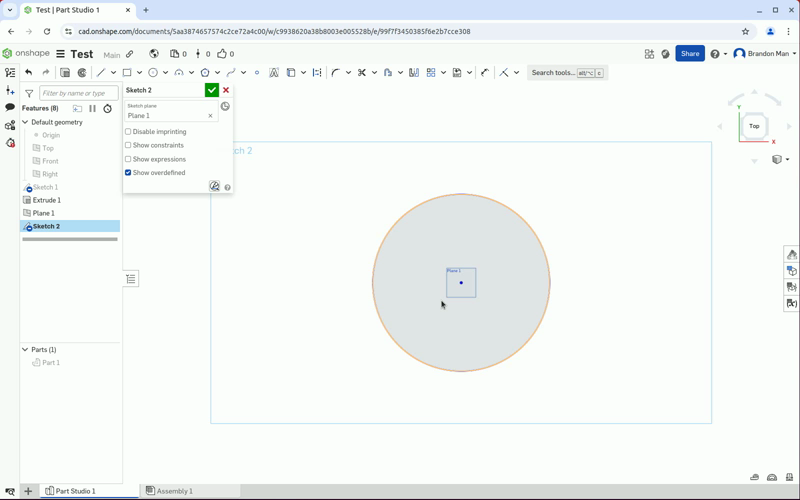
click(441, 300)
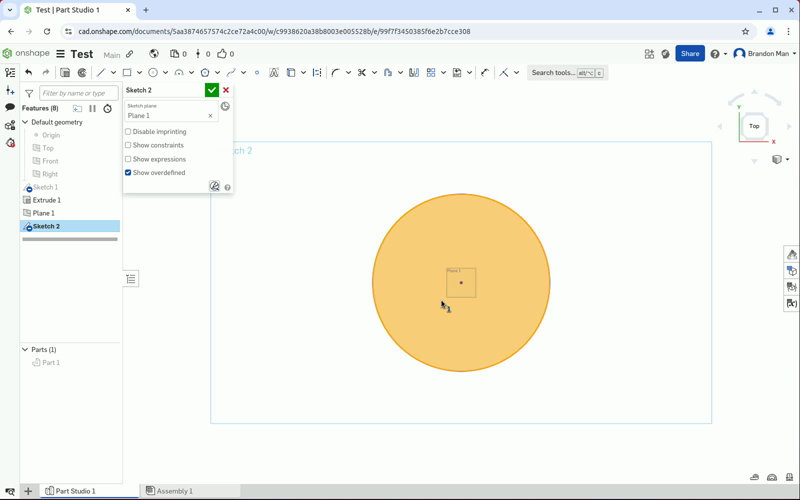
mouse_move(73, 352)
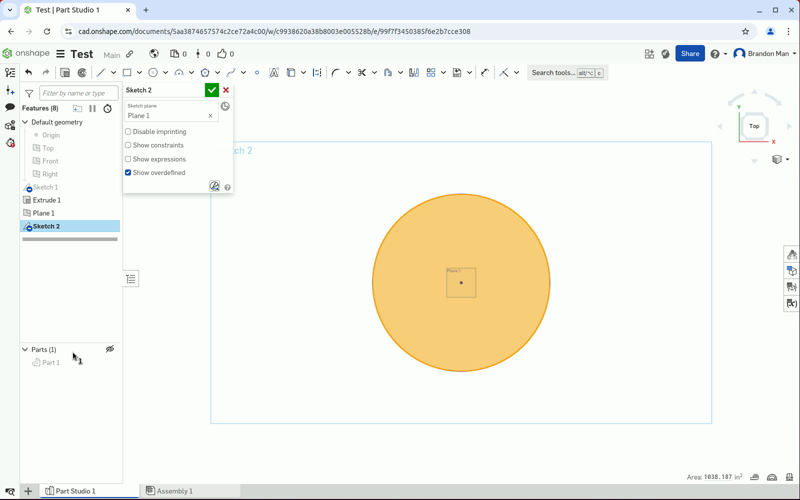
key(shift+y)
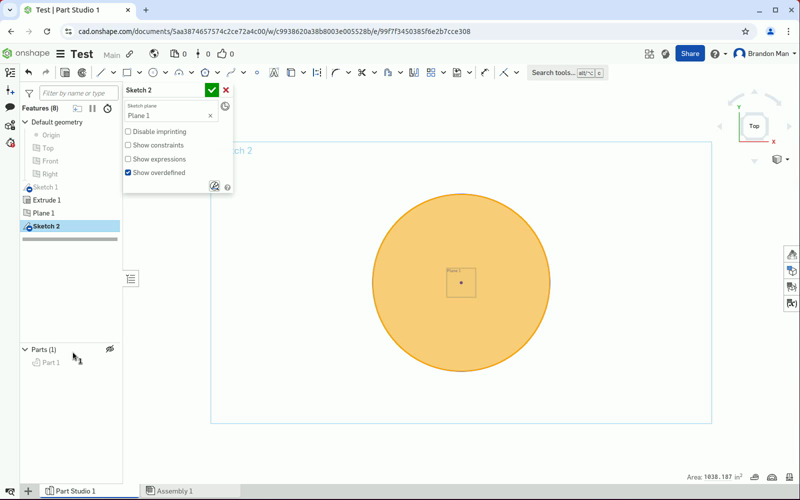
key(shift+e)
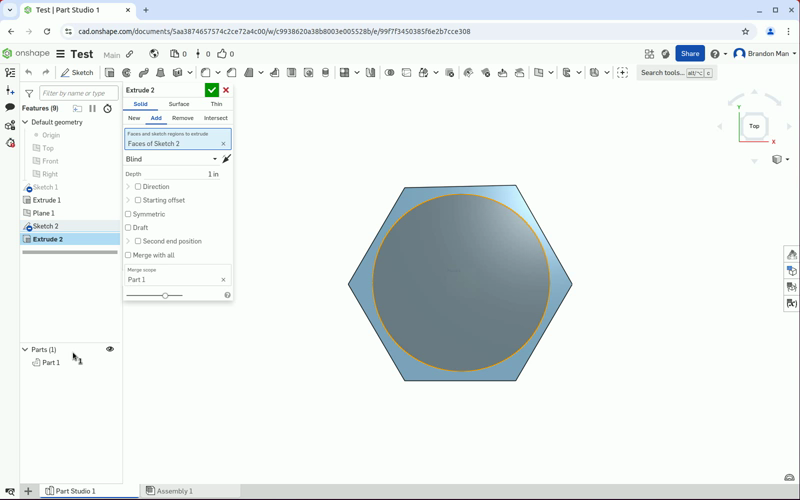
mouse_move(143, 106)
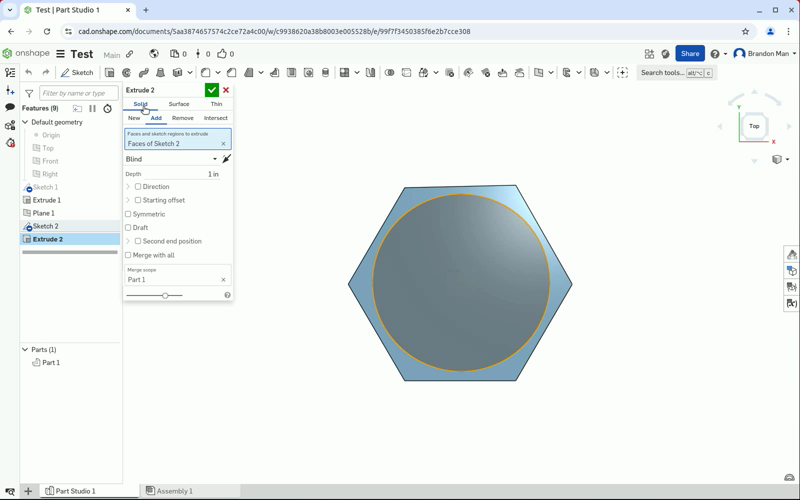
click(143, 106)
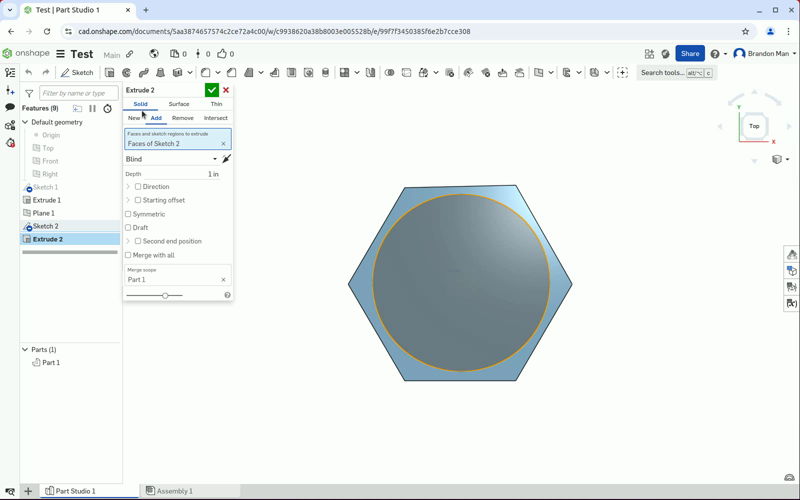
mouse_move(137, 120)
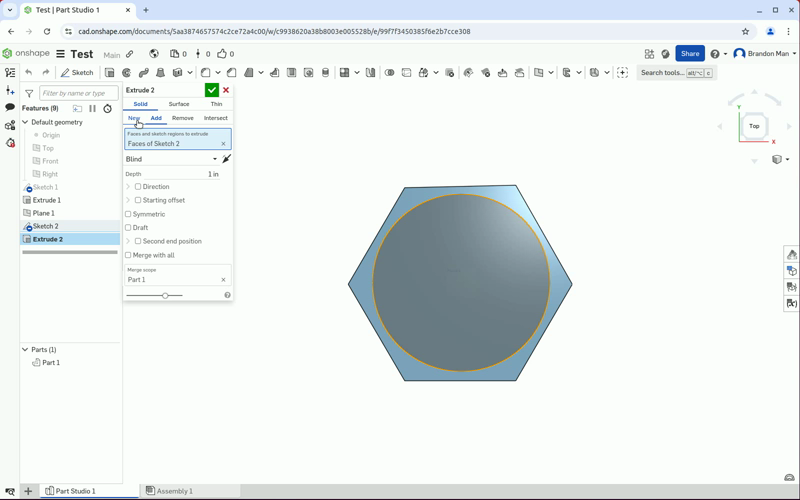
click(137, 120)
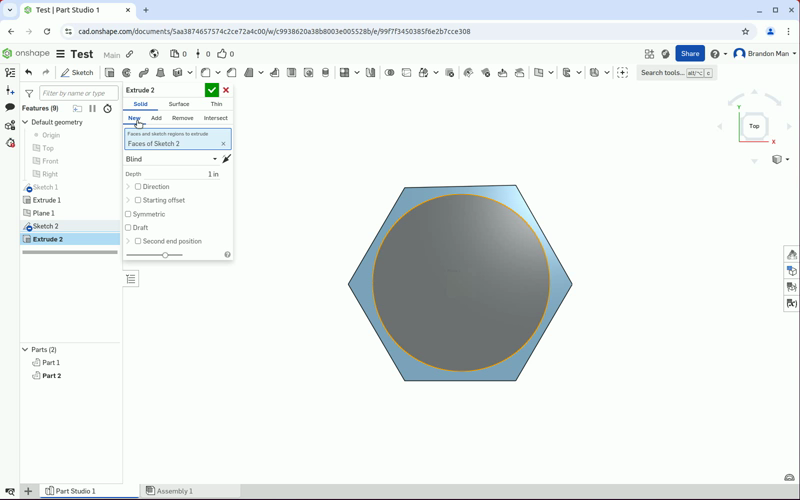
key(tab, 4)
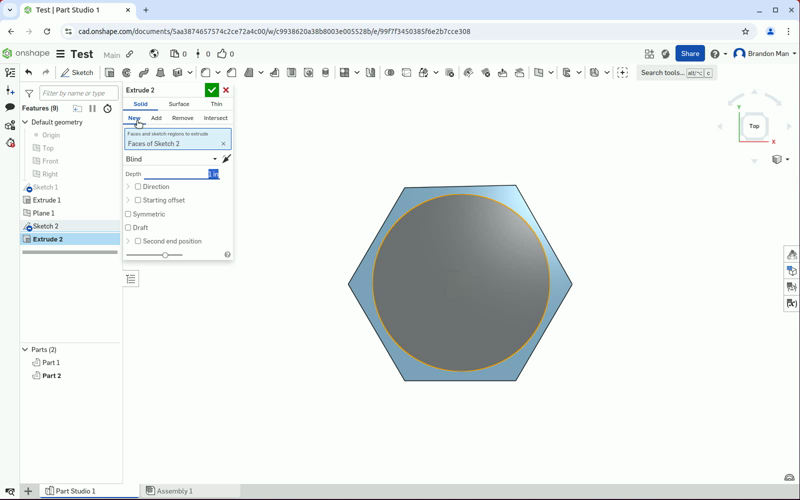
text(3.611)
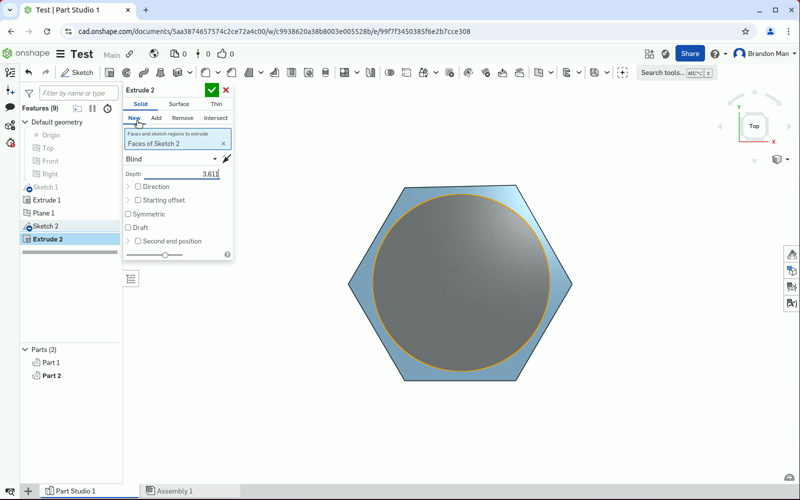
key(enter)
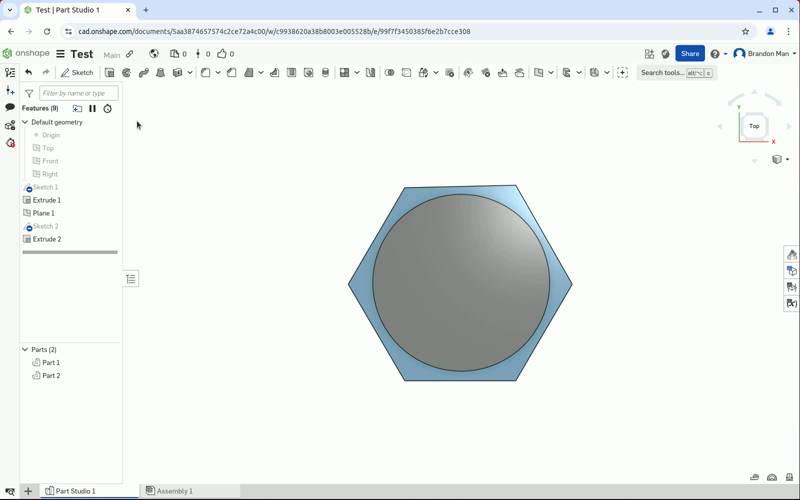
key(shift+h)
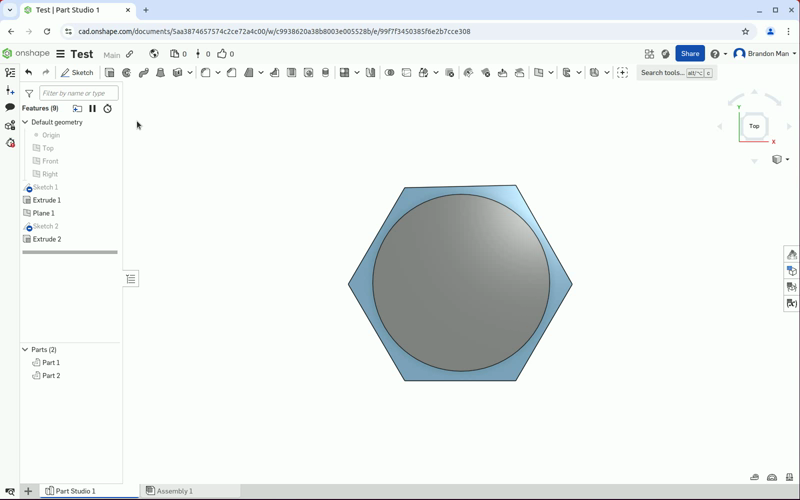
key(shift+h)
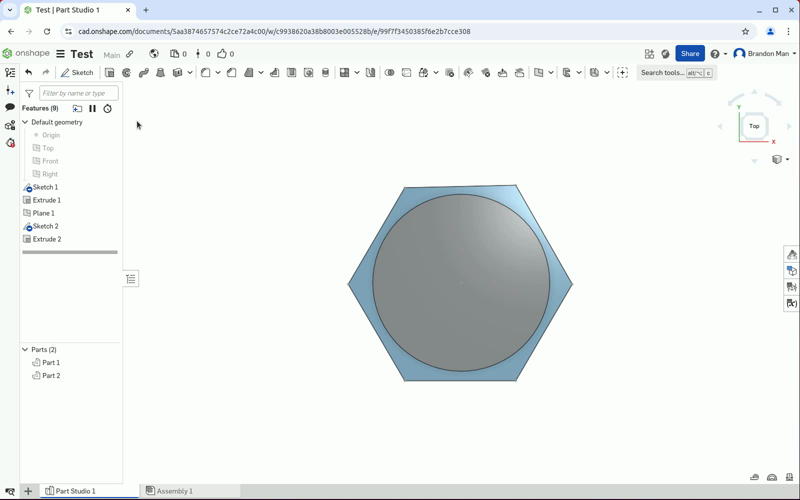
key(shift+7)
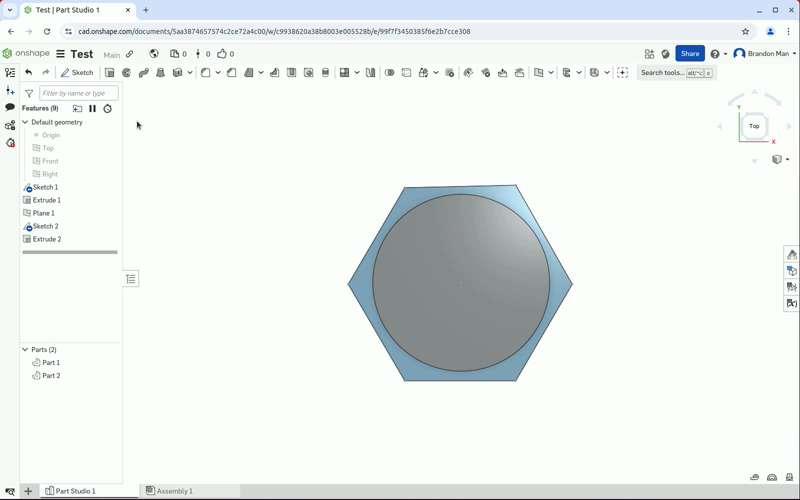
key(up, 3)
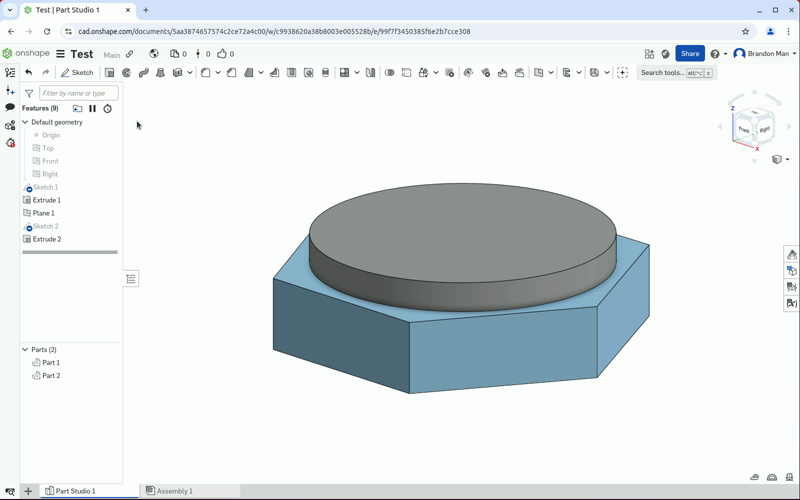
key(left, 3)
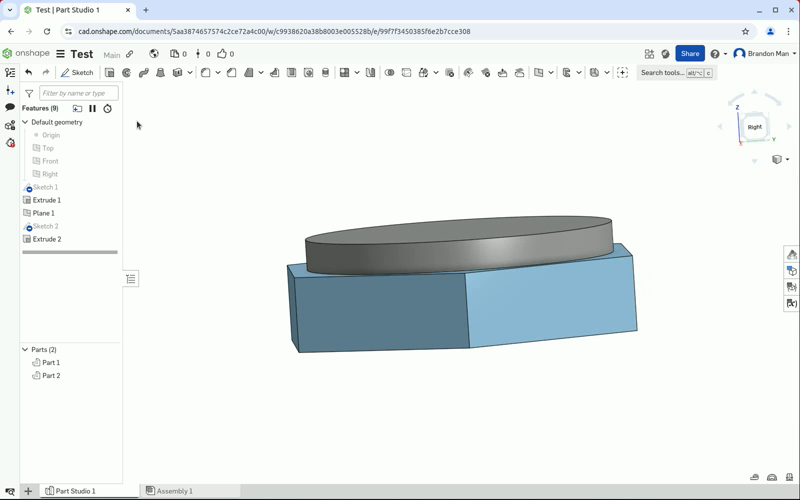
key(right, 3)
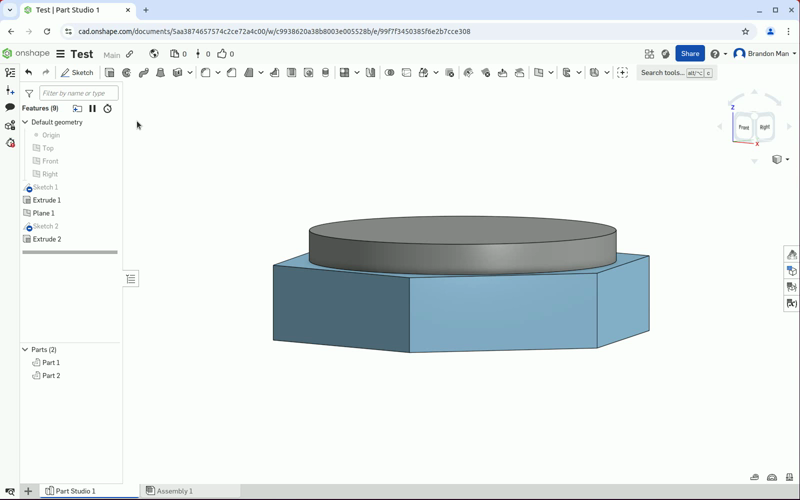
key(down, 3)
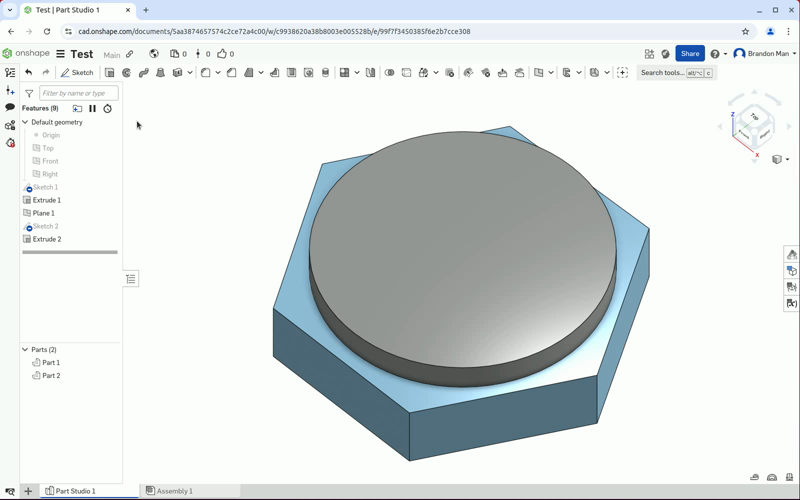
mouse_move(73, 189)
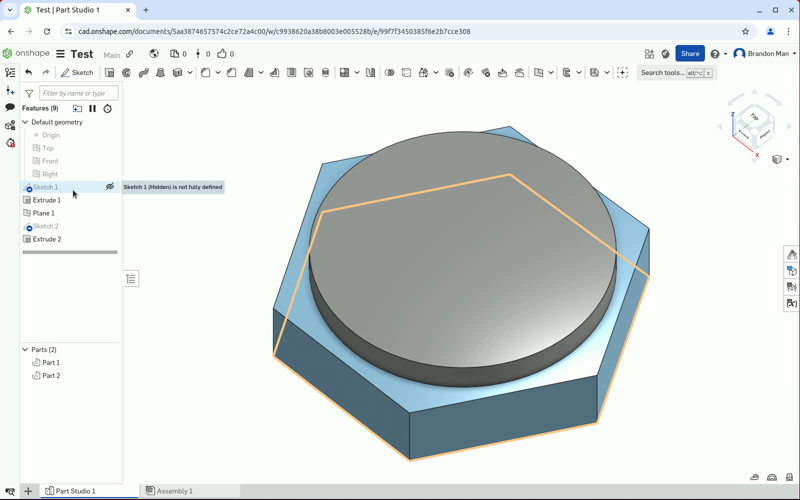
click(73, 189)